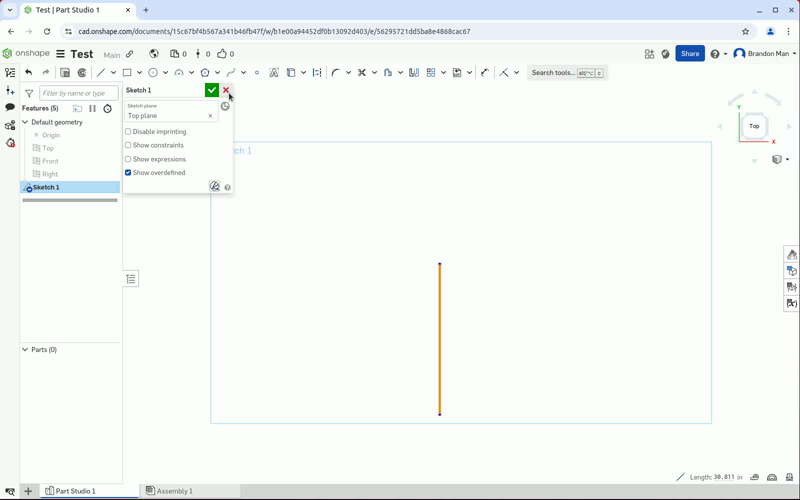
key(shift+h)
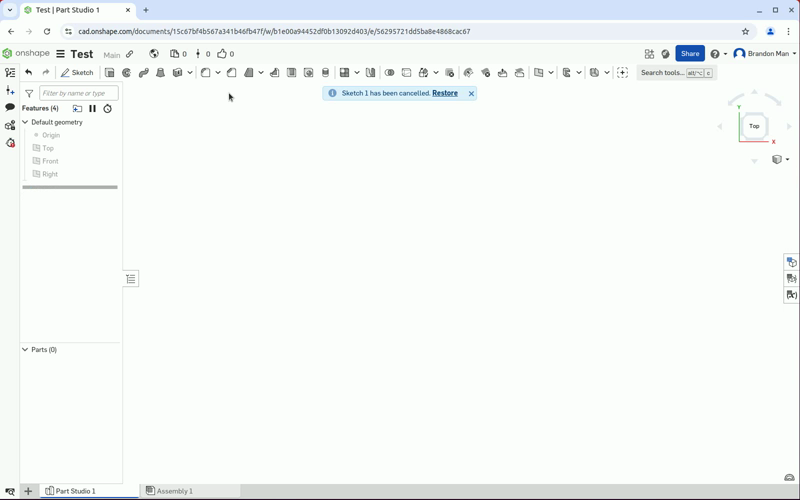
mouse_move(73, 352)
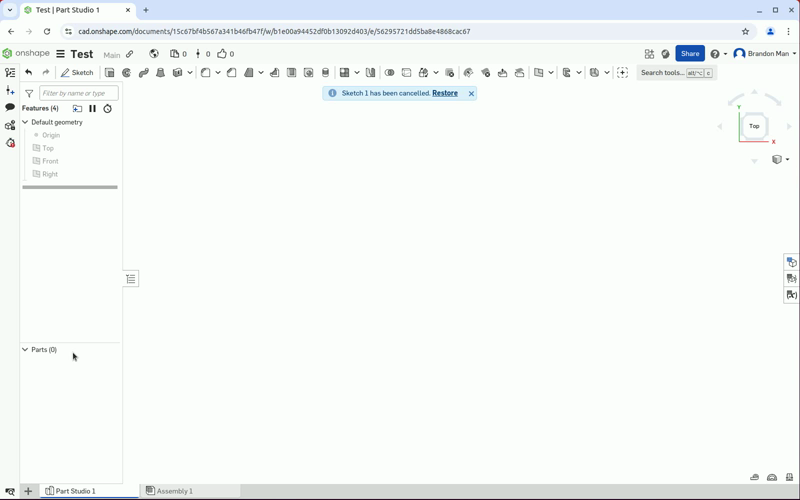
key(y)
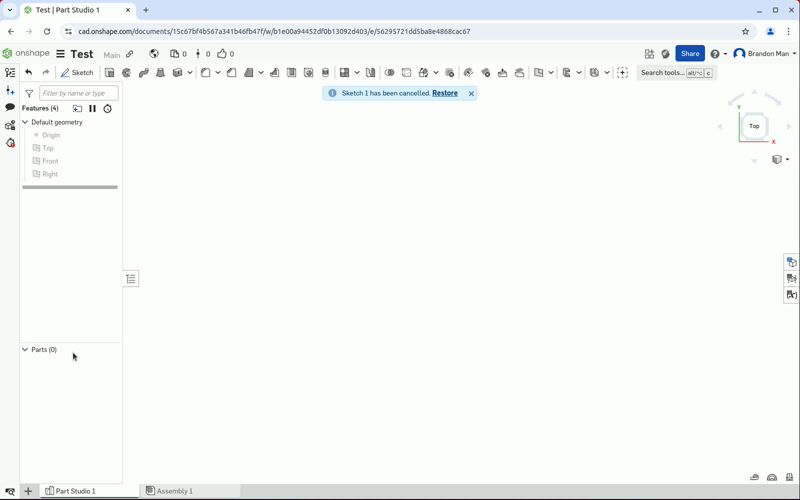
key(shift+p)
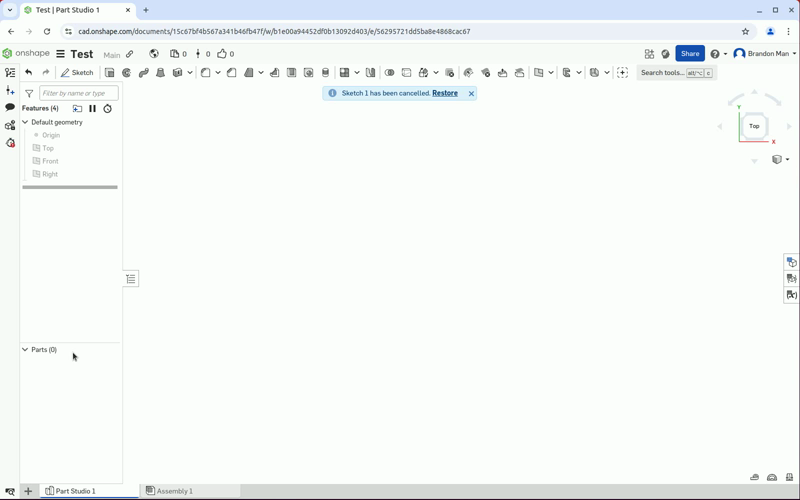
key(space)
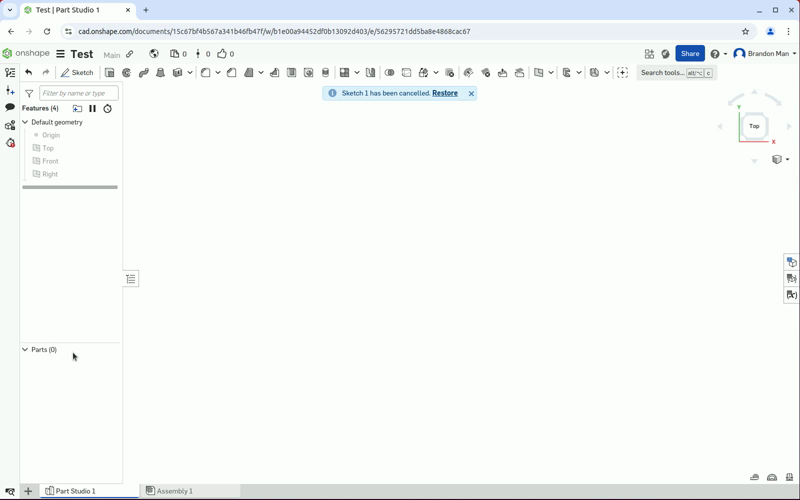
key_down(shift)
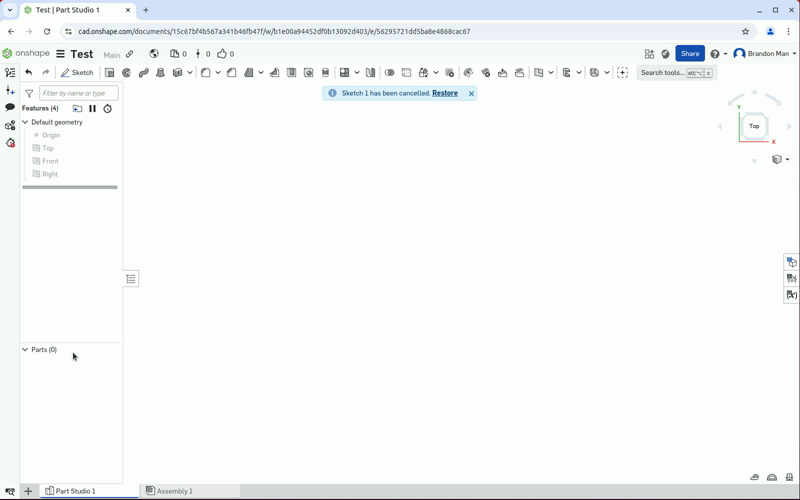
key(up)
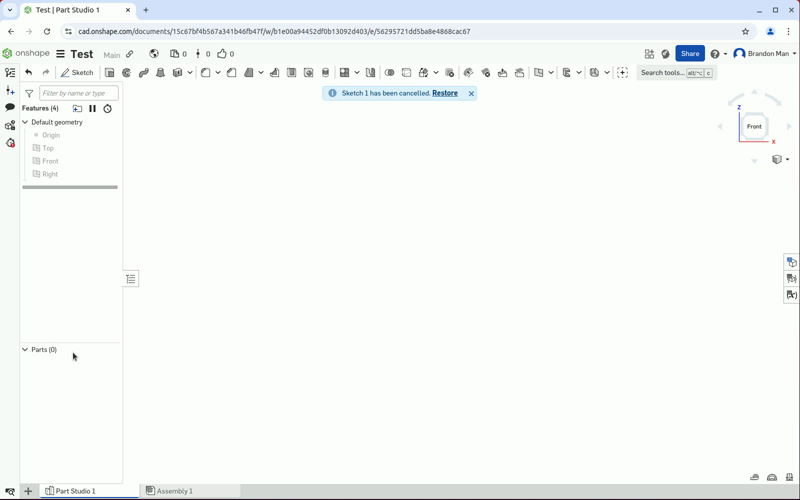
key_up(shift)
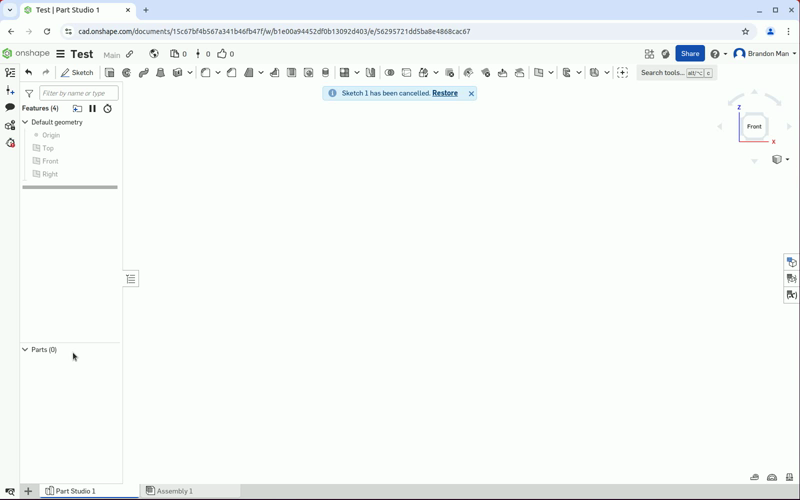
mouse_move(73, 352)
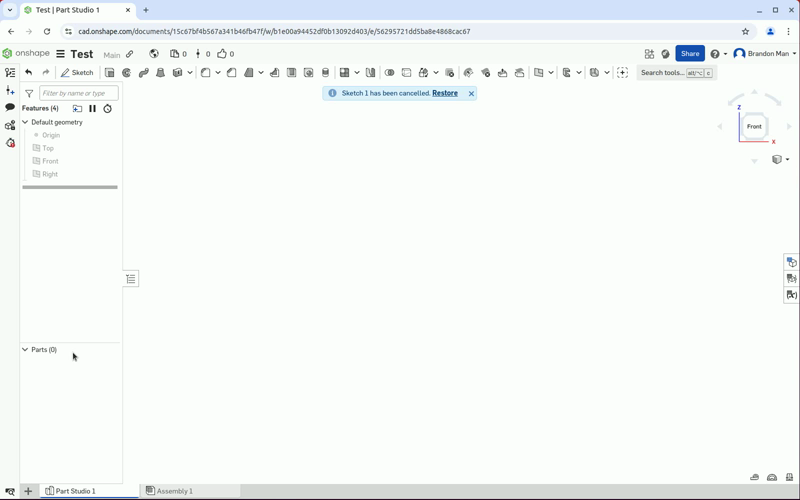
key(shift+y)
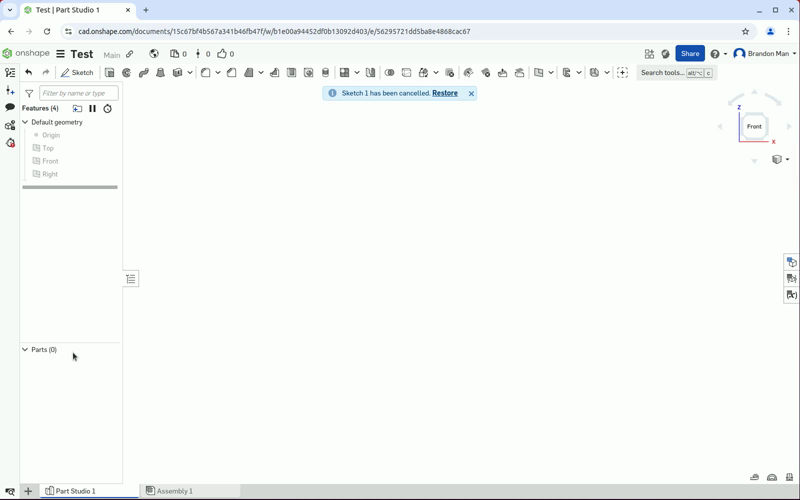
key(shift+s)
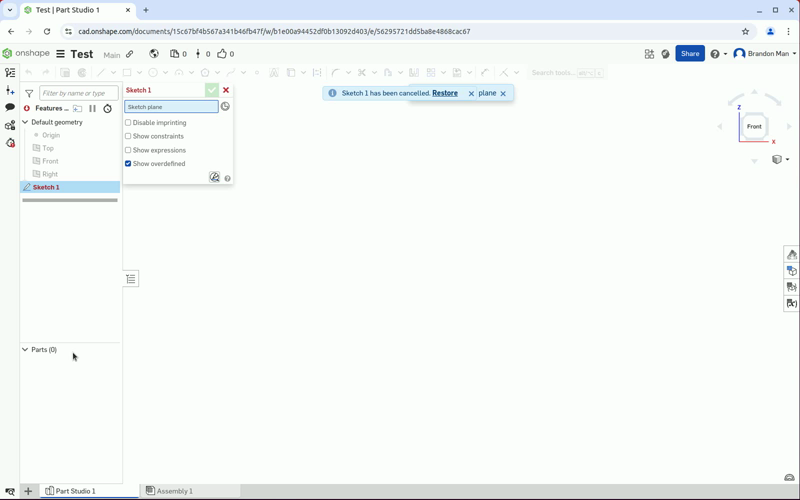
mouse_move(73, 163)
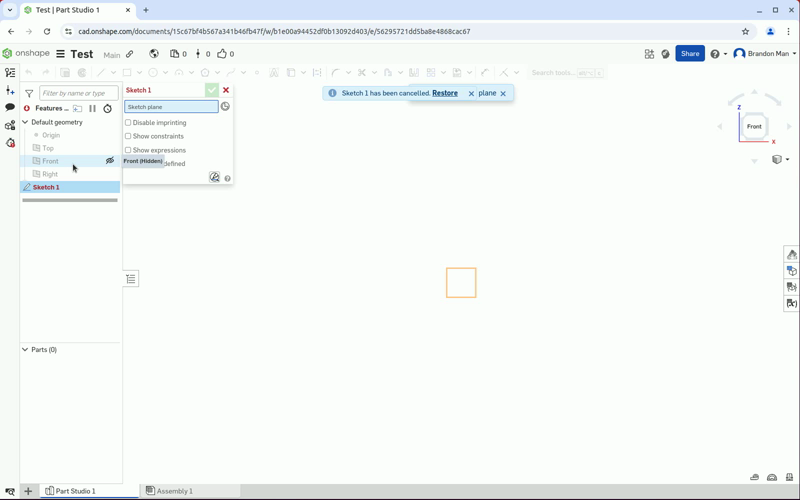
click(73, 163)
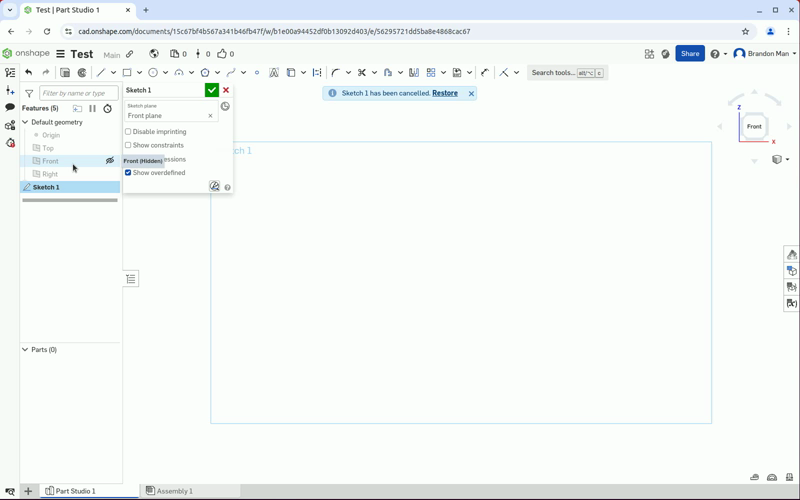
mouse_move(73, 352)
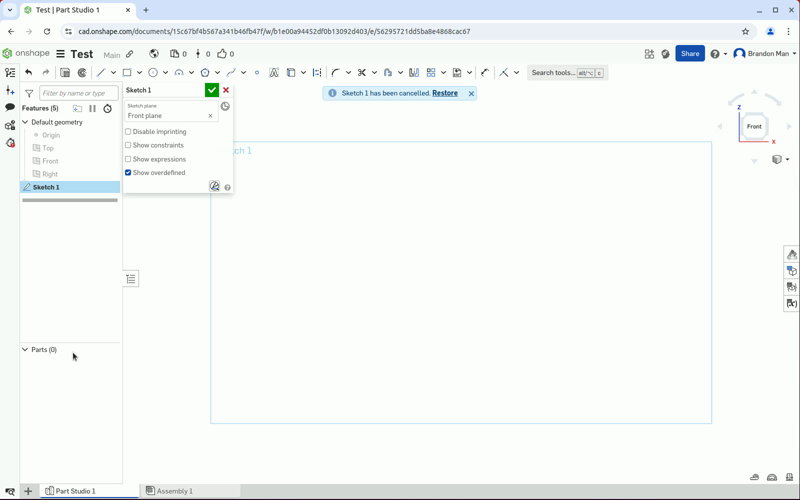
key(y)
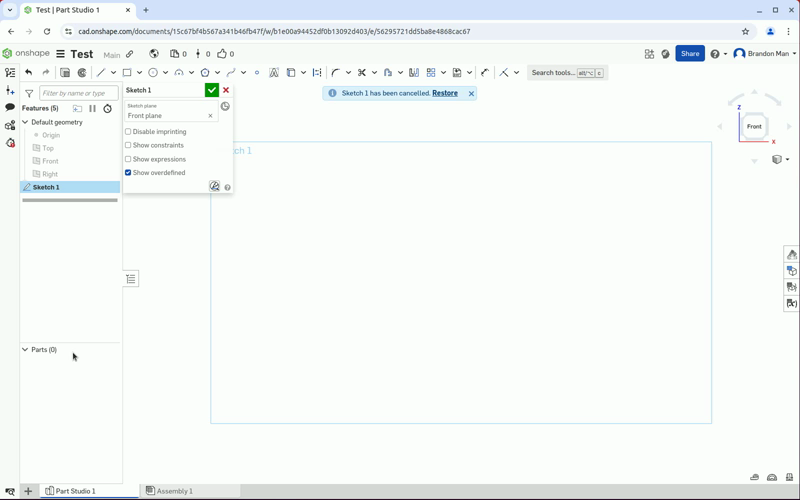
key(l)
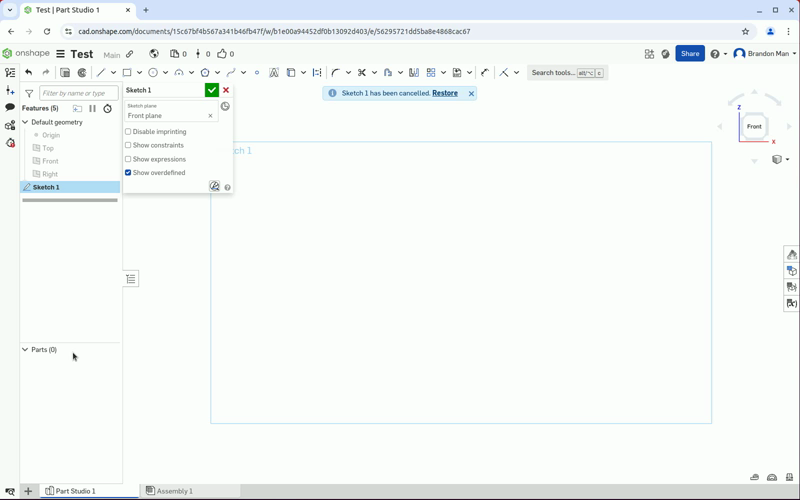
key_down(shift)
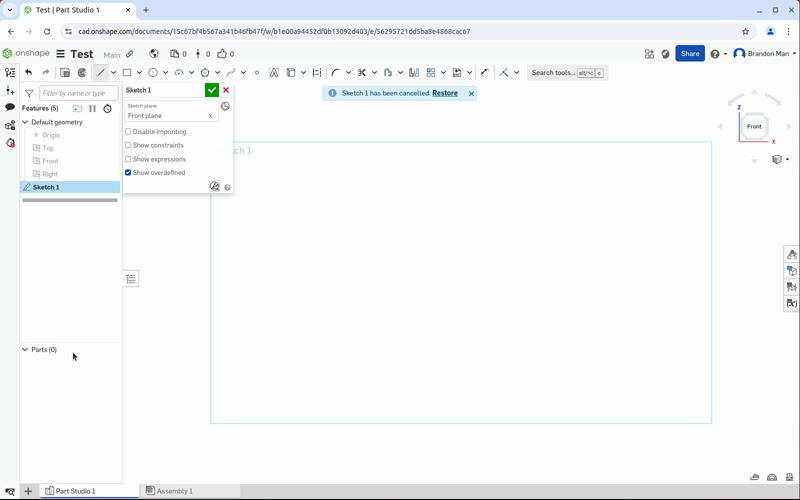
mouse_move(460, 282)
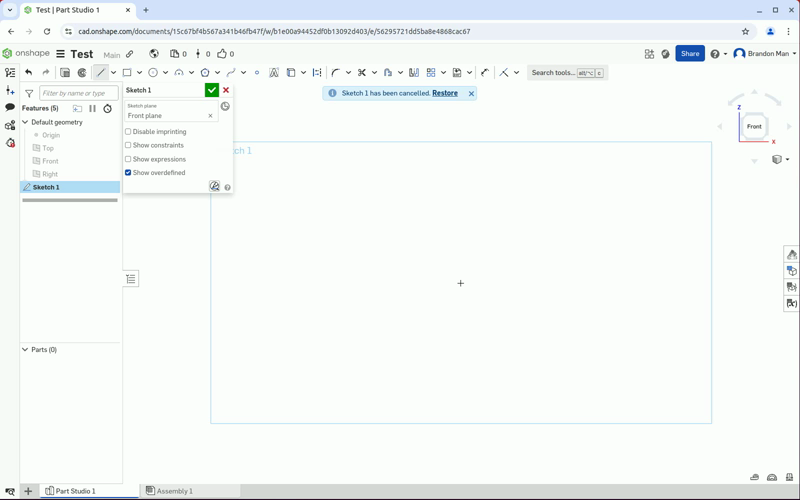
click(460, 282)
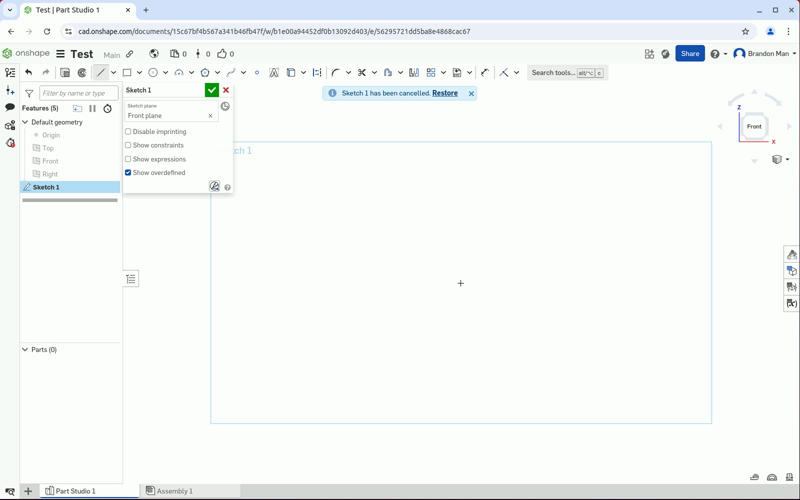
key_up(shift)
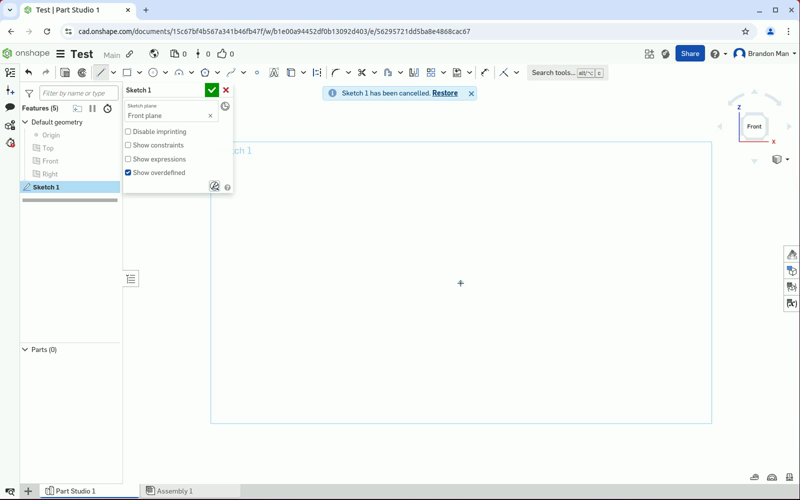
key_down(shift)
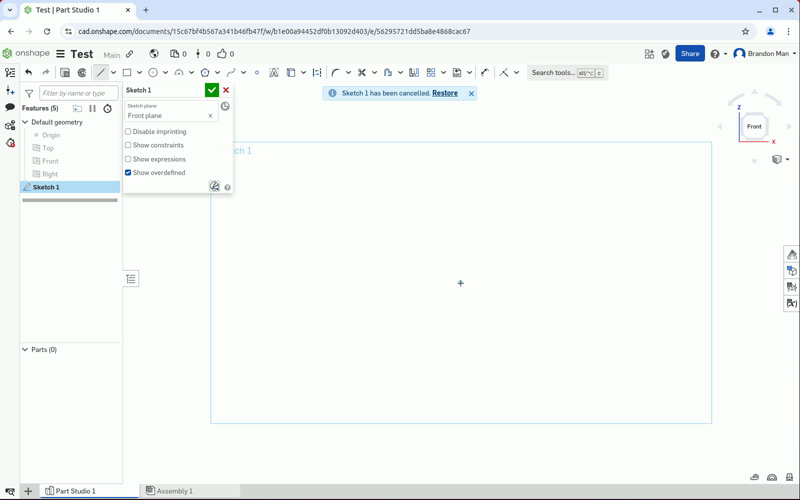
mouse_move(573, 282)
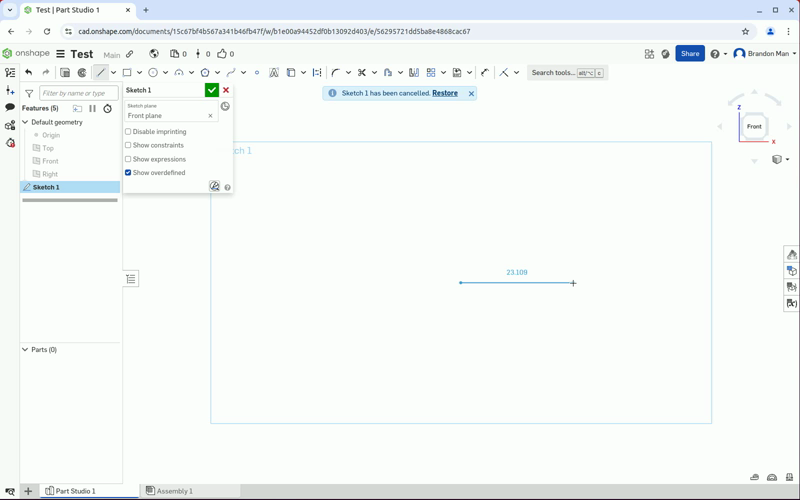
click(573, 282)
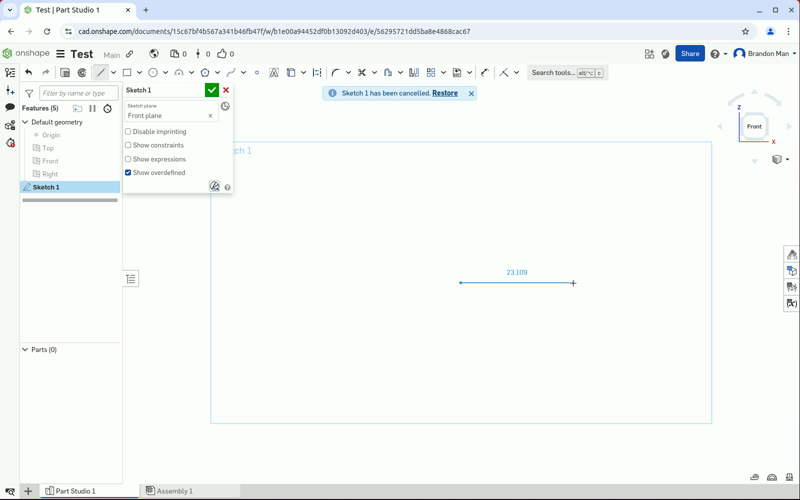
key_up(shift)
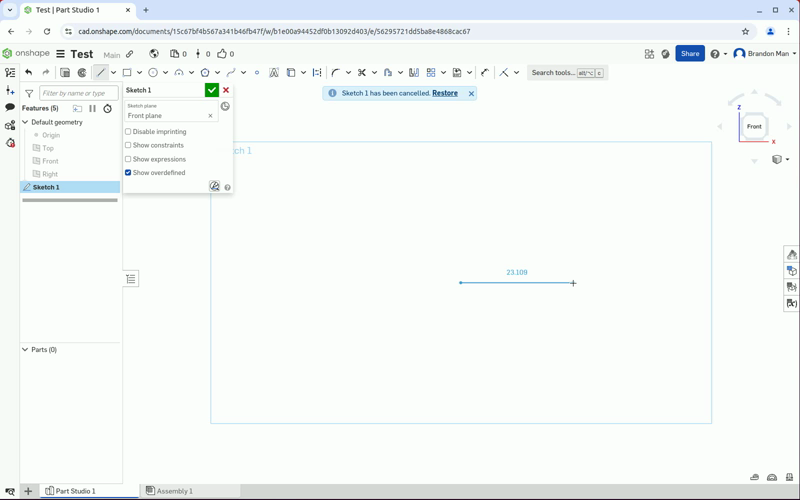
key_down(shift)
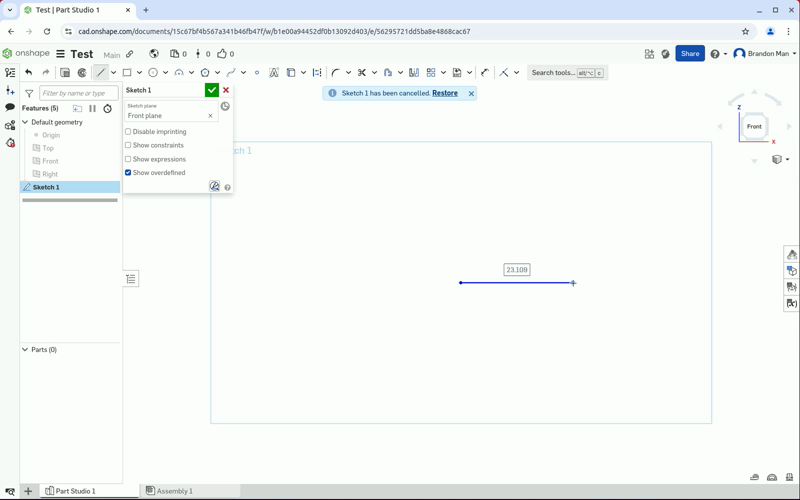
mouse_move(589, 282)
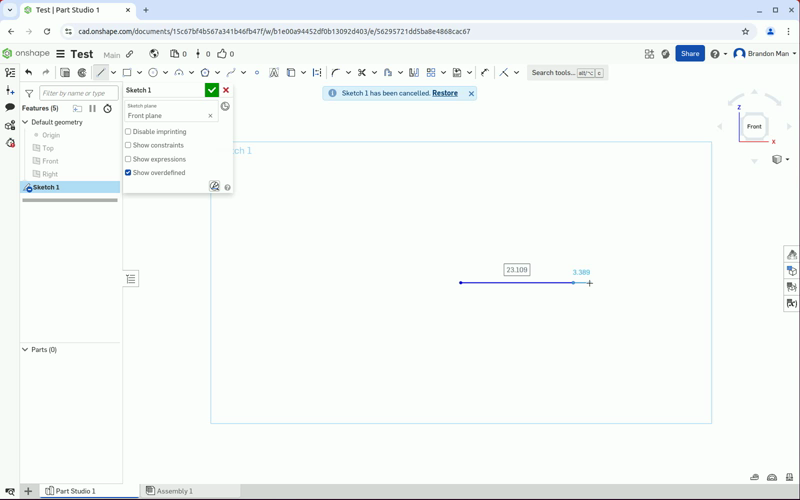
mouse_move(573, 254)
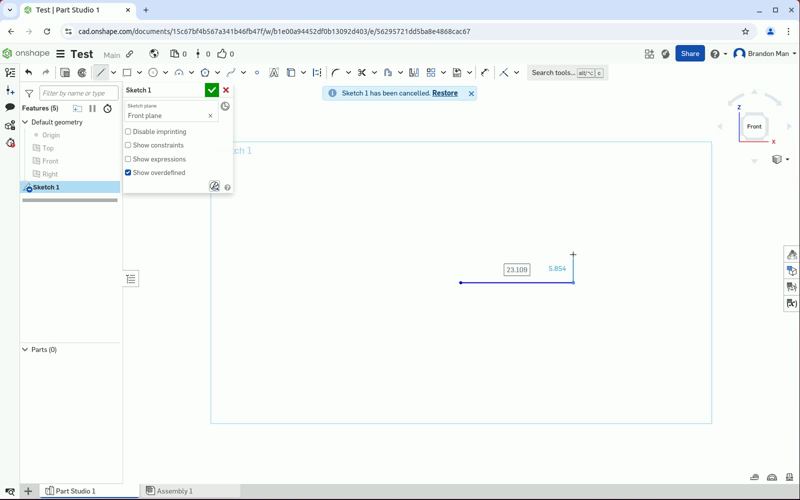
click(573, 254)
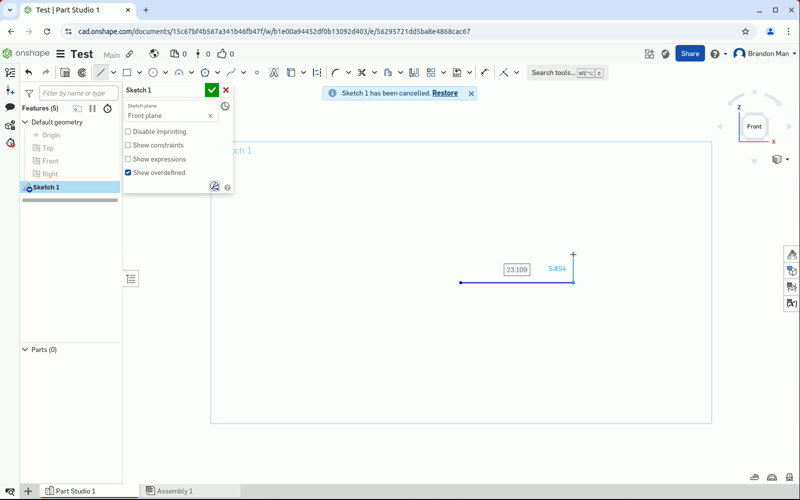
key_up(shift)
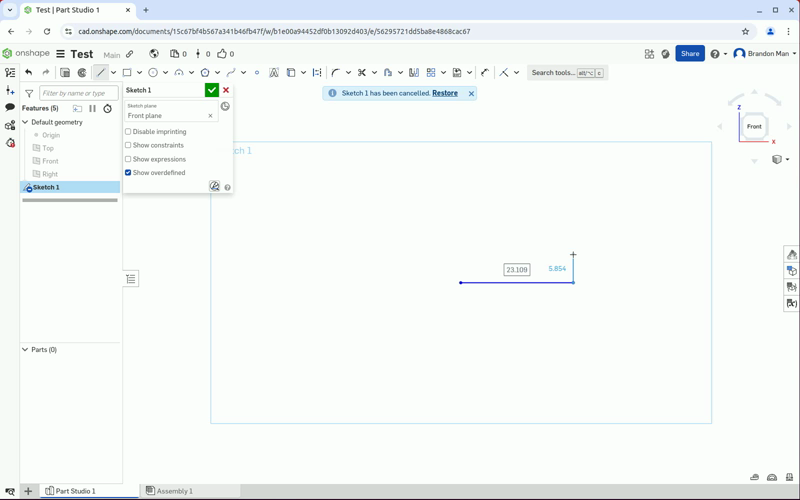
key_down(shift)
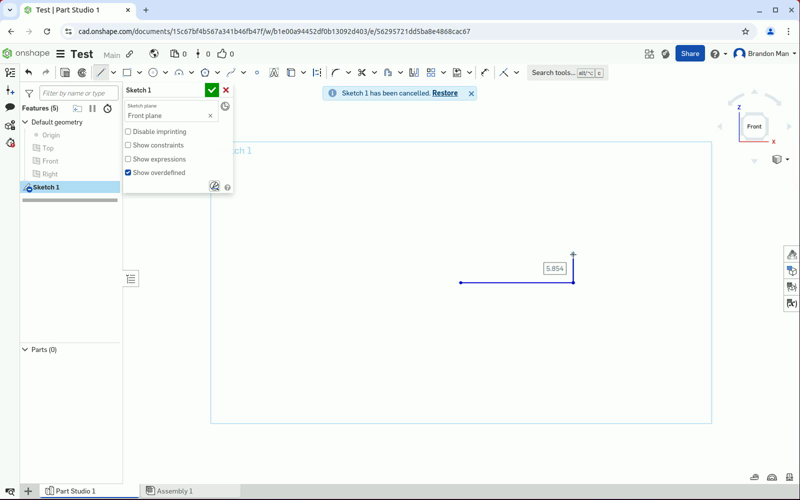
mouse_move(460, 254)
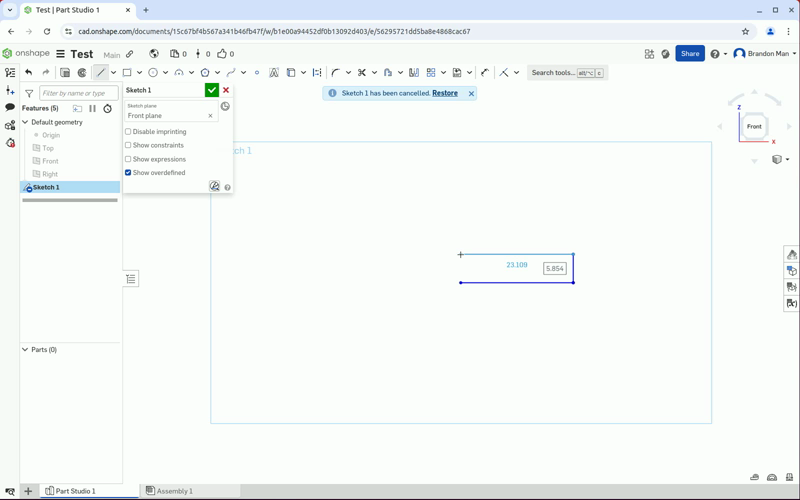
click(460, 254)
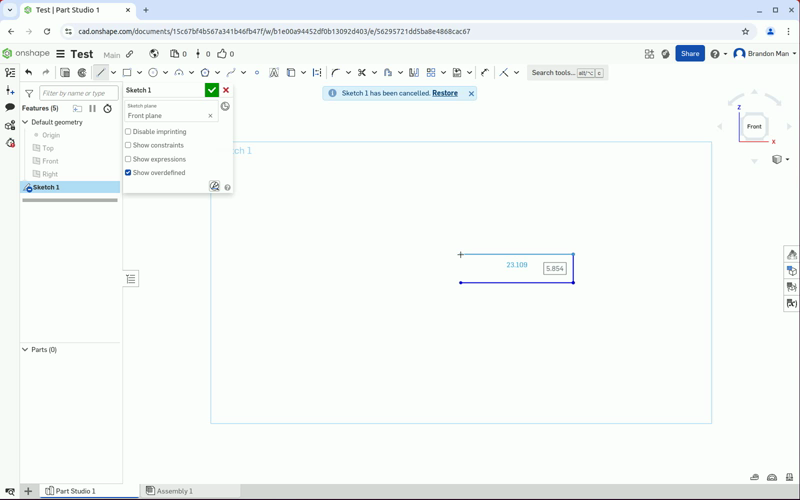
key_up(shift)
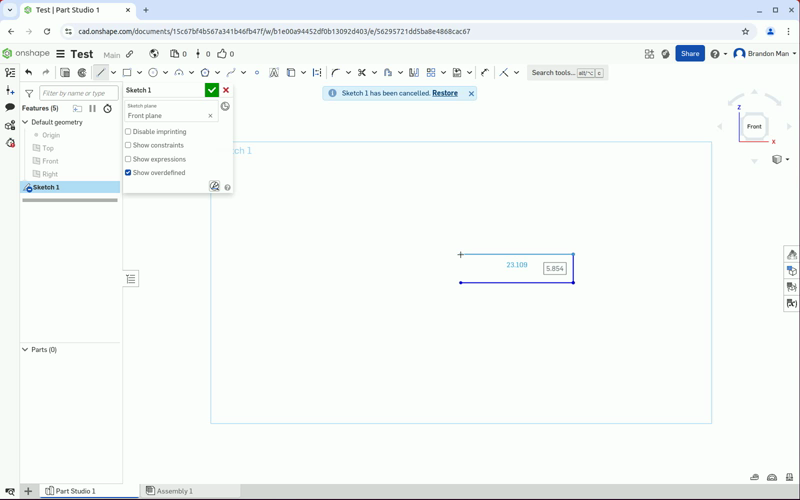
mouse_move(490, 254)
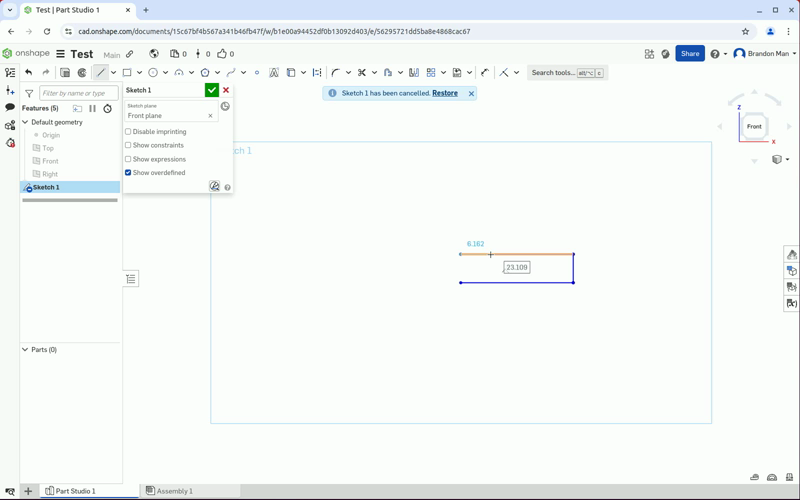
key_down(shift)
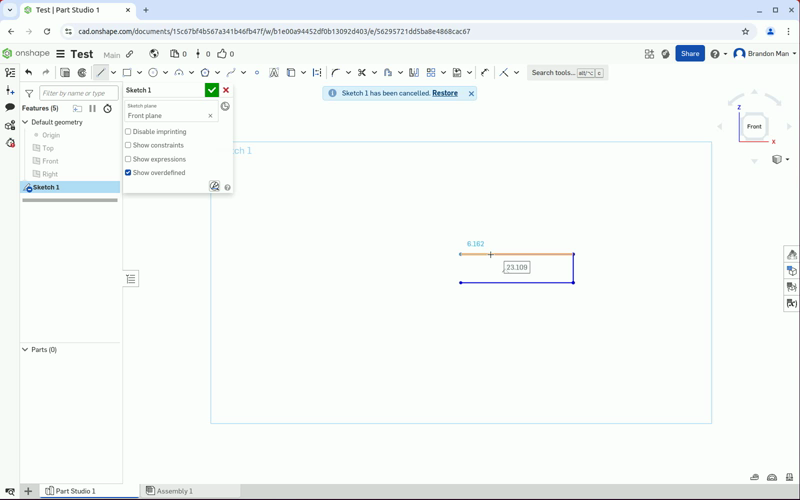
mouse_move(460, 282)
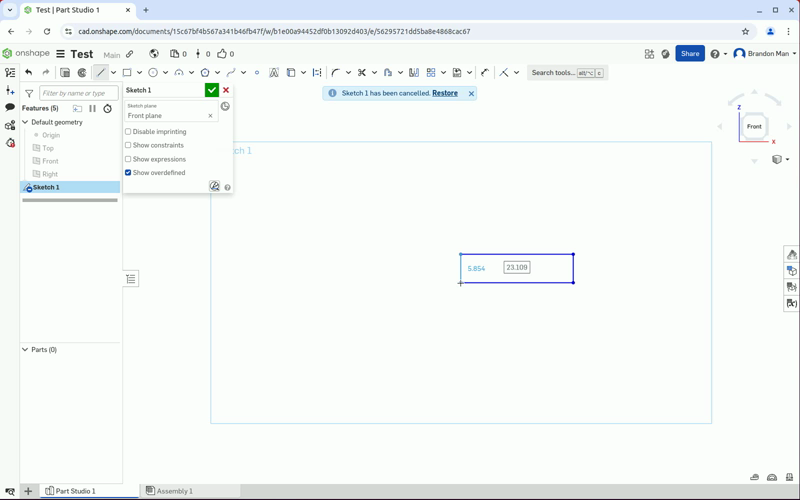
key_up(shift)
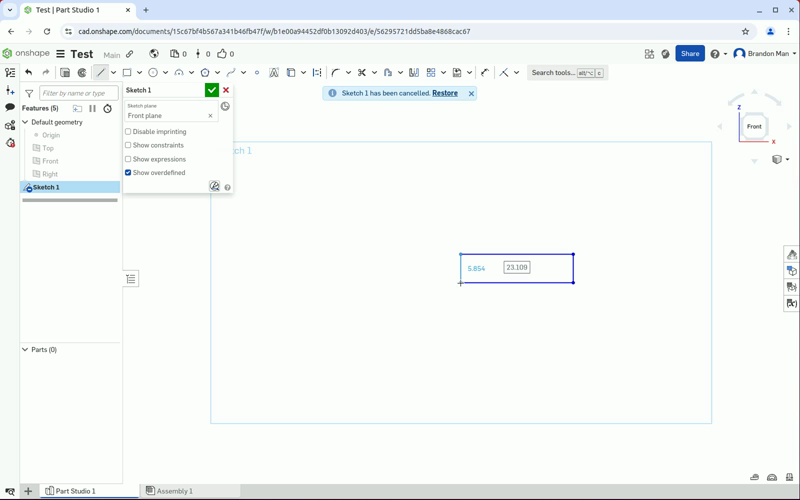
click(460, 282)
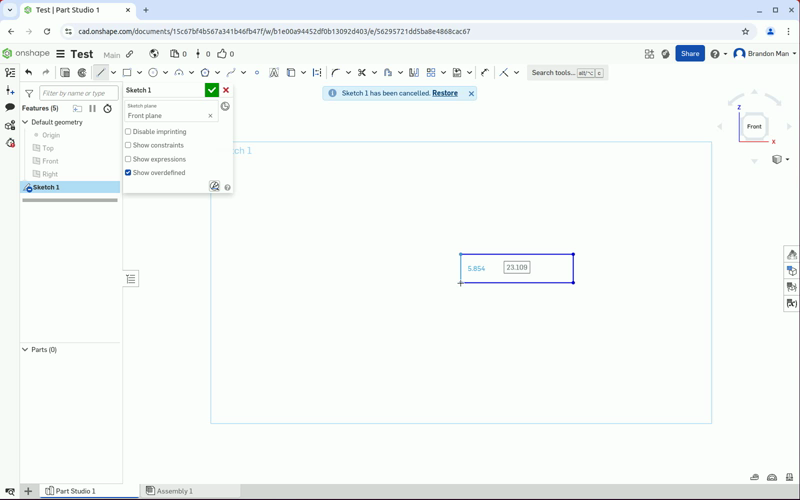
key(esc)
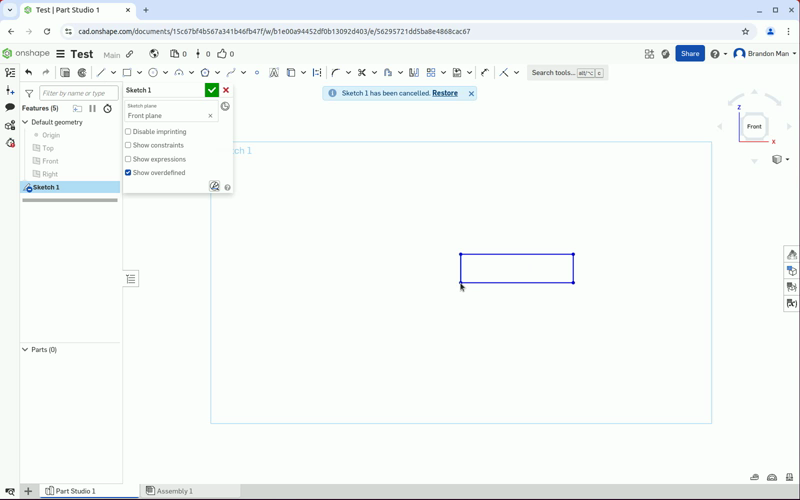
mouse_move(499, 271)
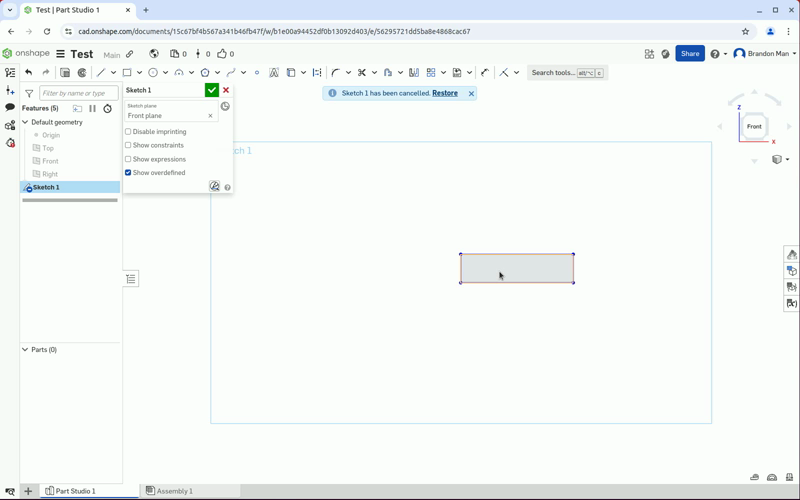
click(499, 271)
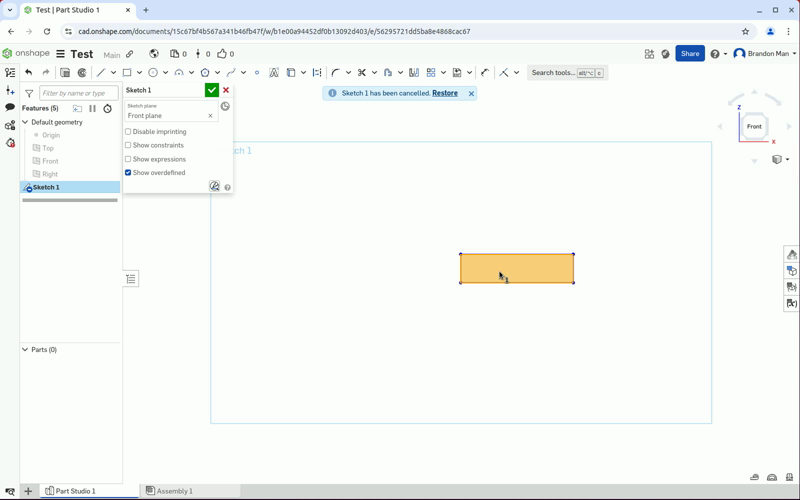
mouse_move(73, 352)
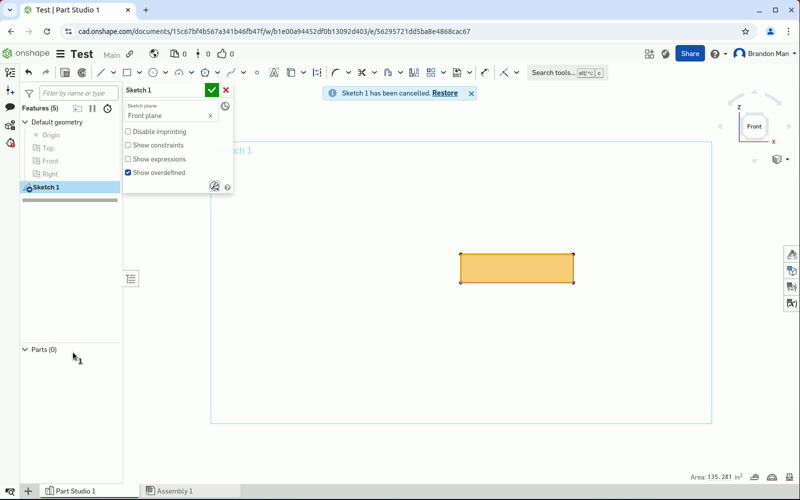
key(shift+y)
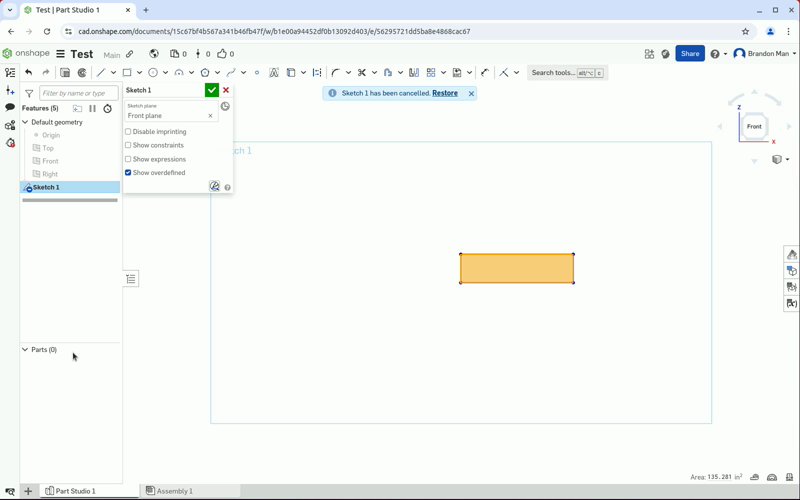
key(shift+e)
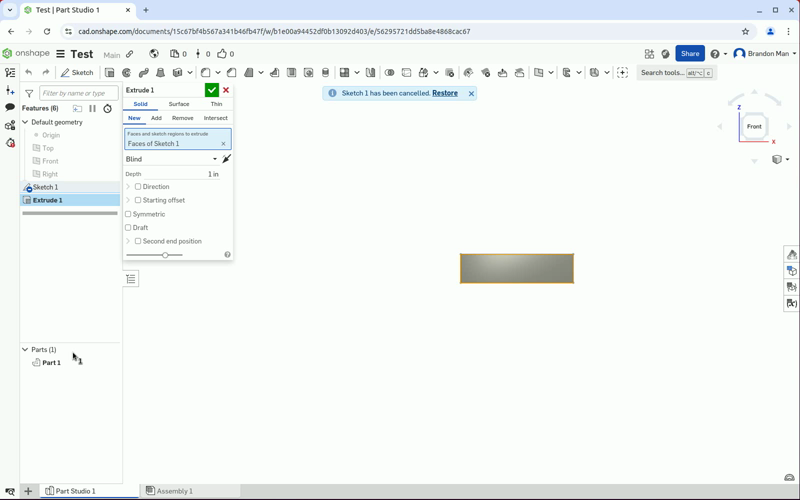
mouse_move(143, 106)
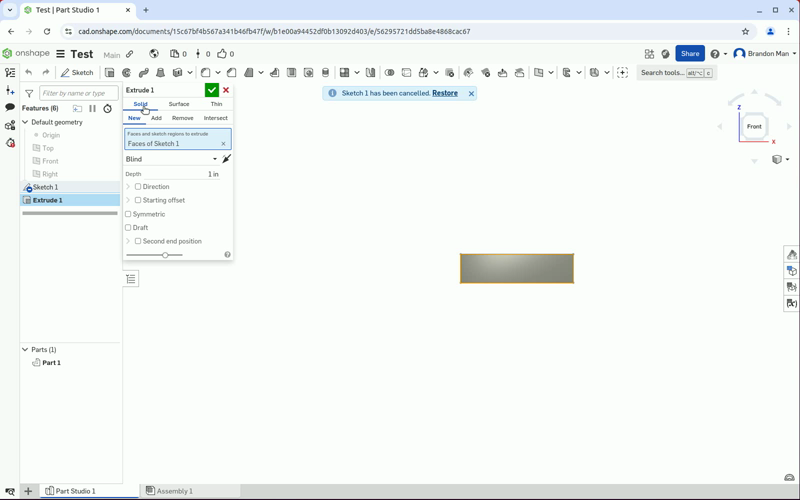
click(143, 106)
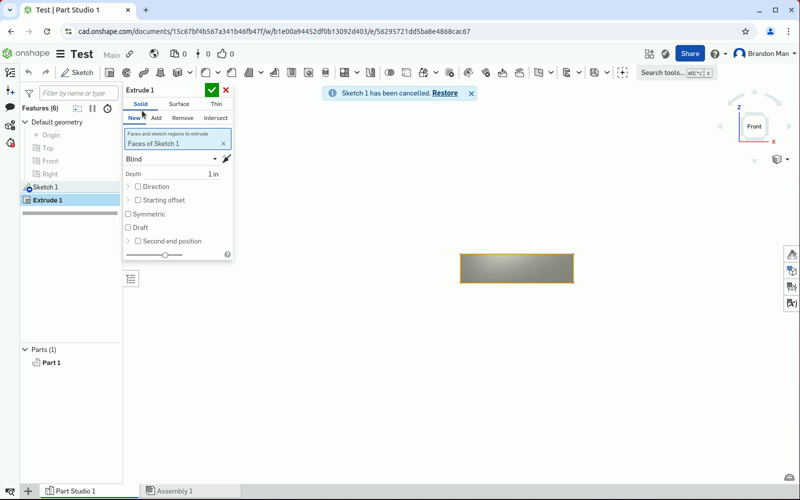
mouse_move(137, 120)
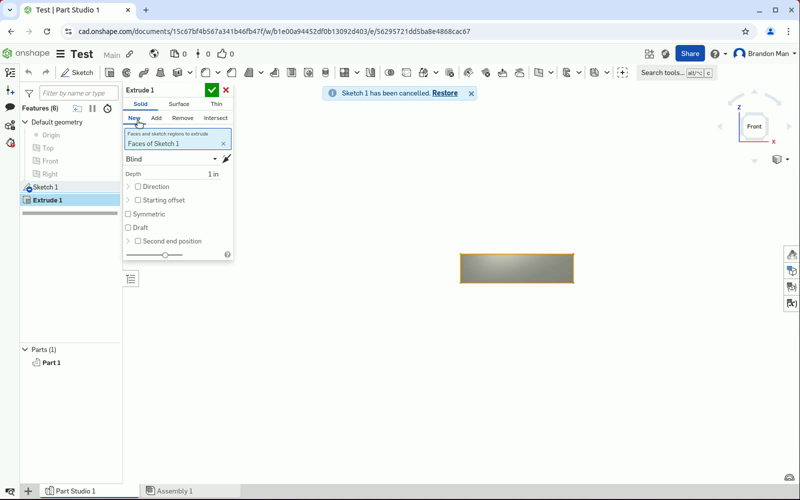
click(137, 120)
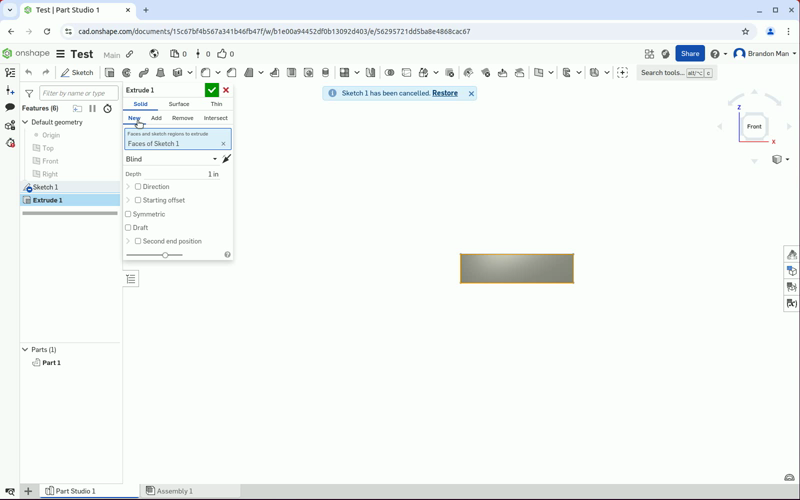
key(tab, 4)
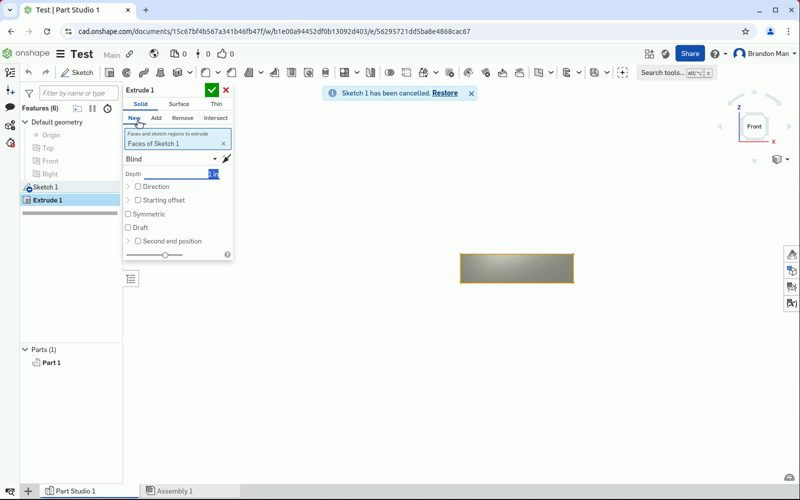
text(3.37)
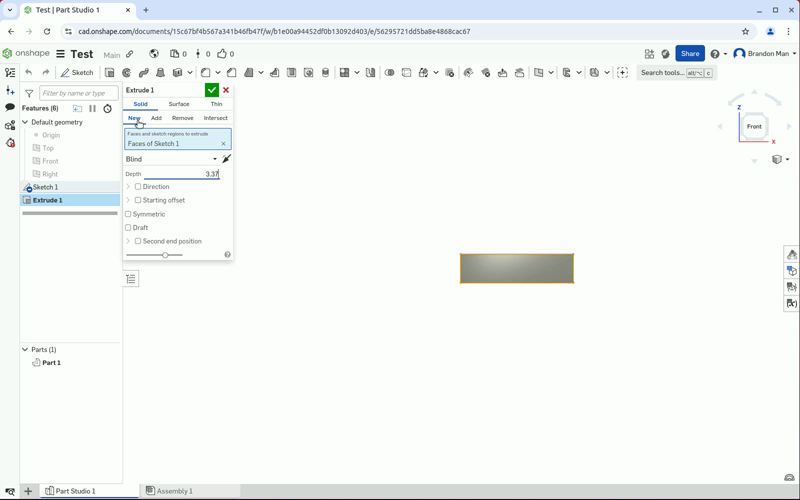
key(enter)
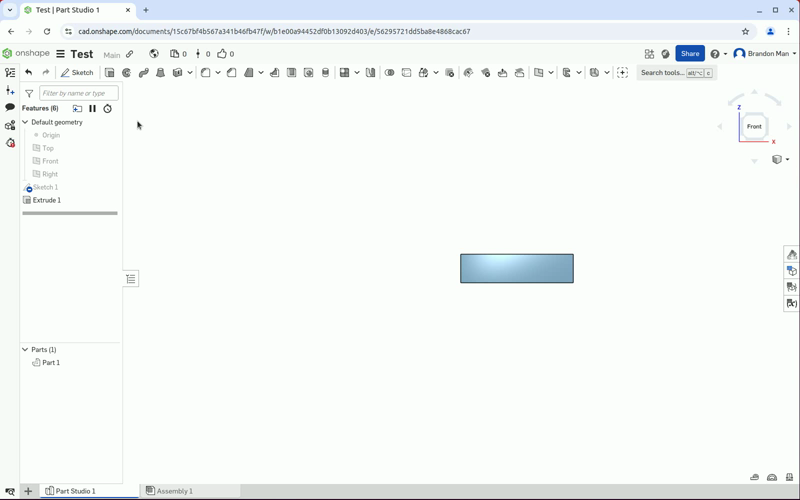
key(shift+h)
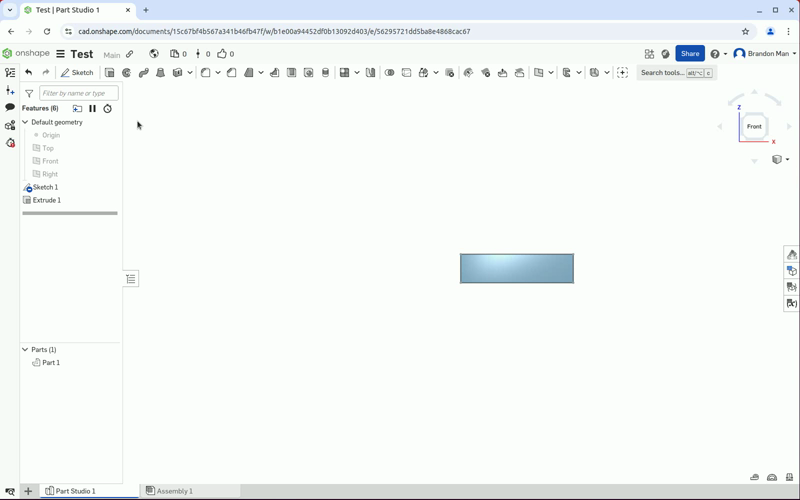
key(shift+h)
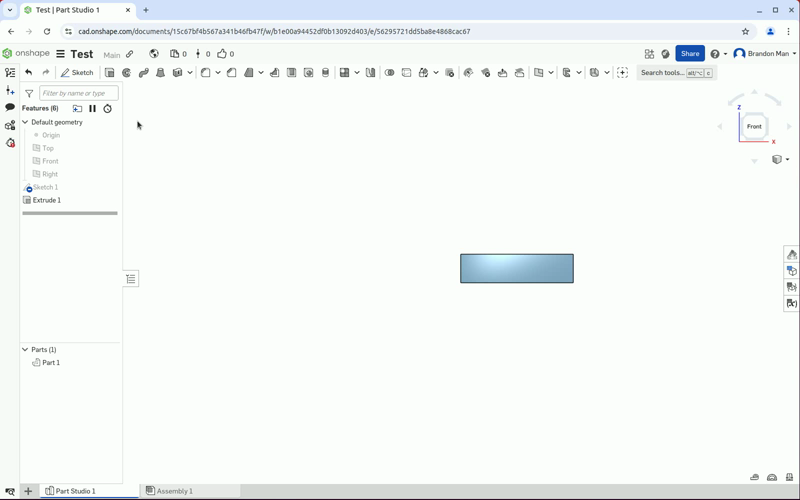
mouse_move(73, 189)
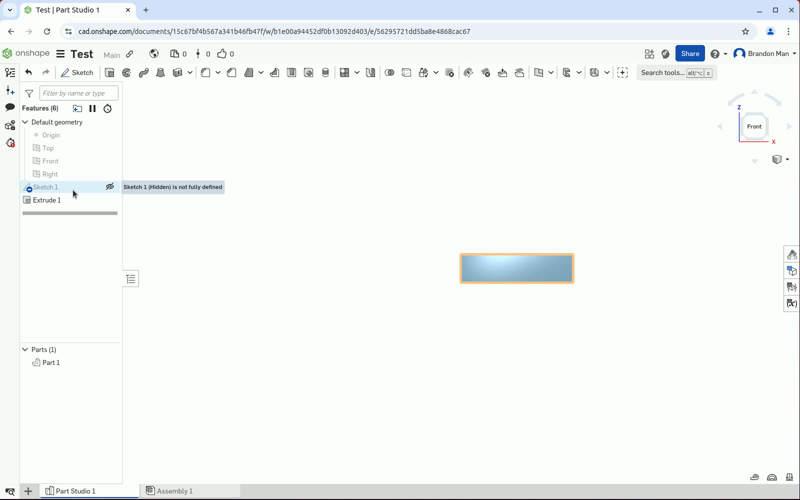
click(73, 189)
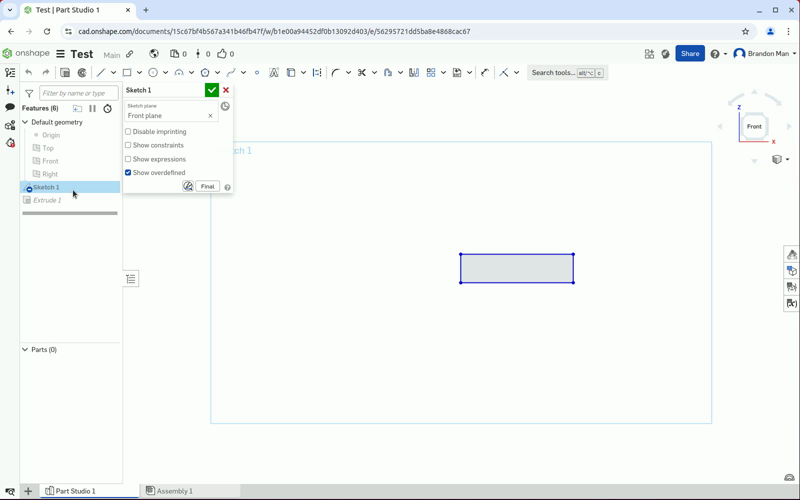
mouse_move(229, 92)
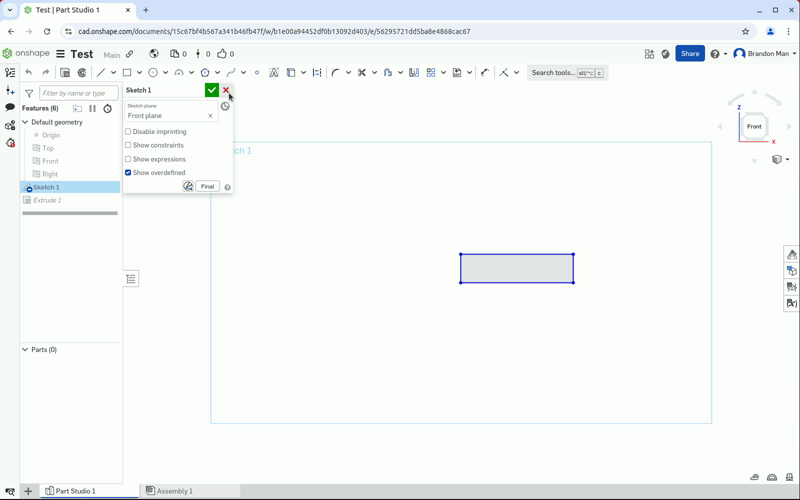
click(229, 92)
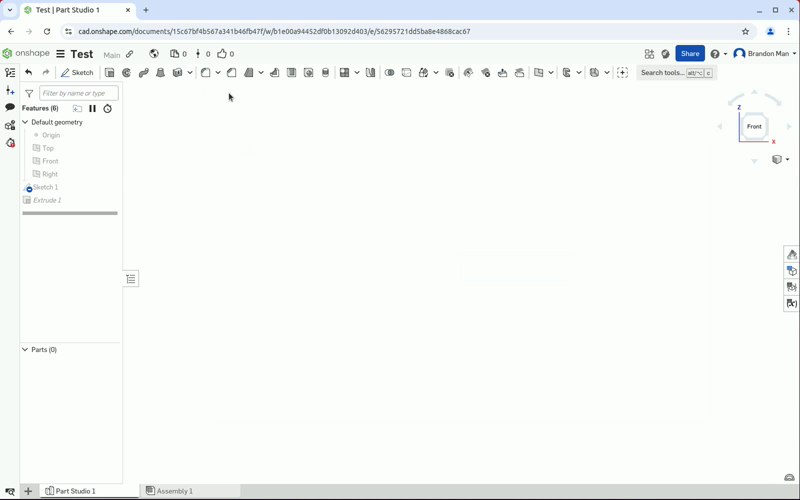
mouse_move(73, 352)
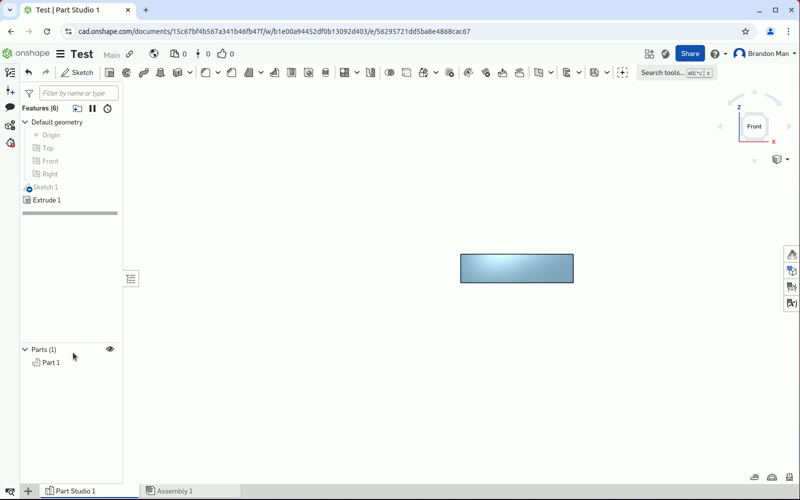
key(y)
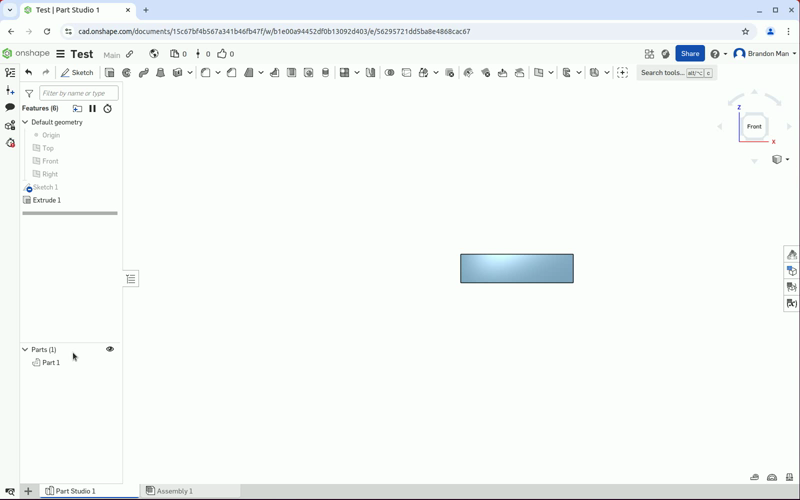
key(shift+p)
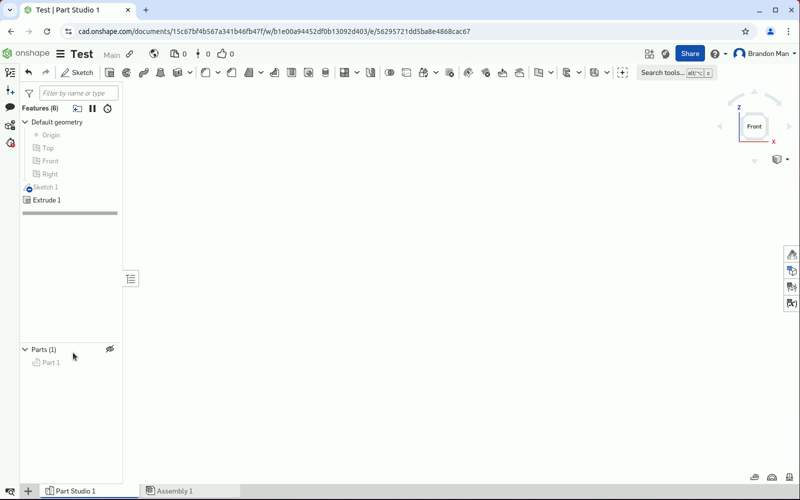
key(space)
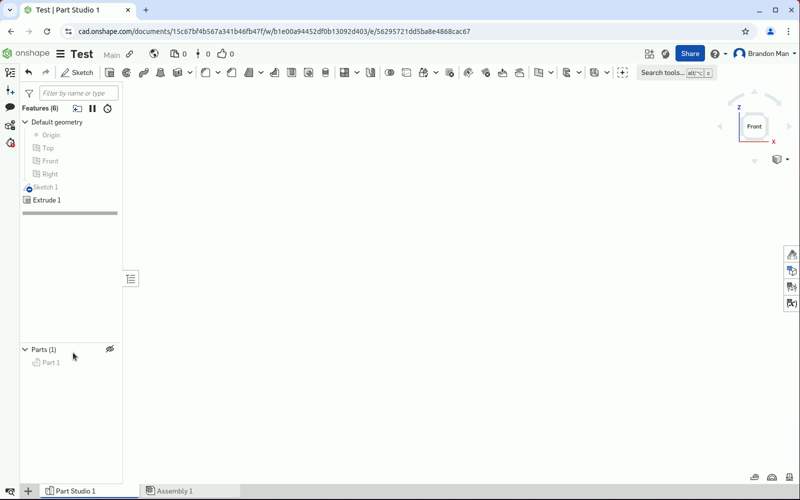
key_down(shift)
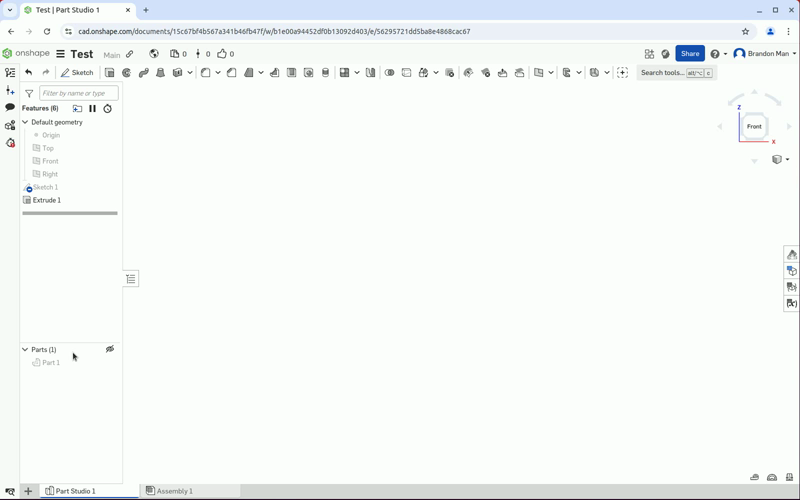
key(down)
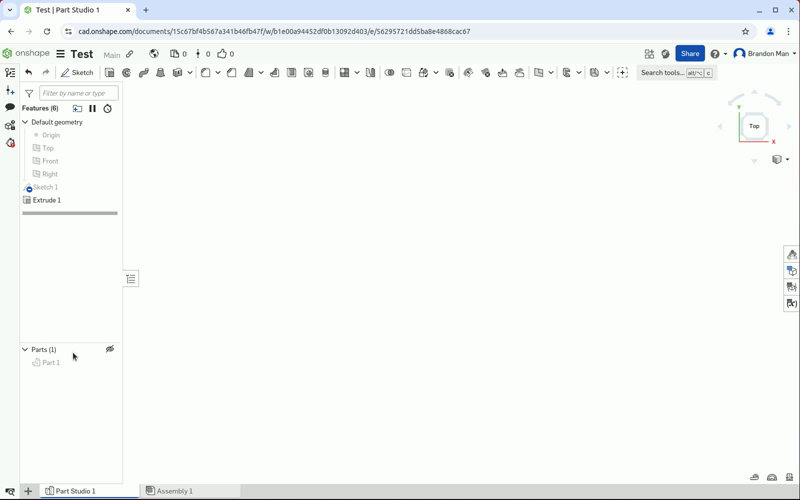
key_up(shift)
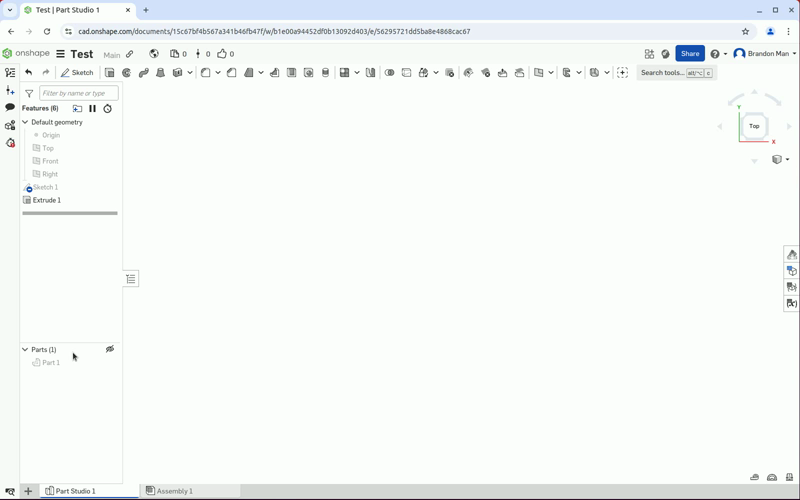
mouse_move(73, 352)
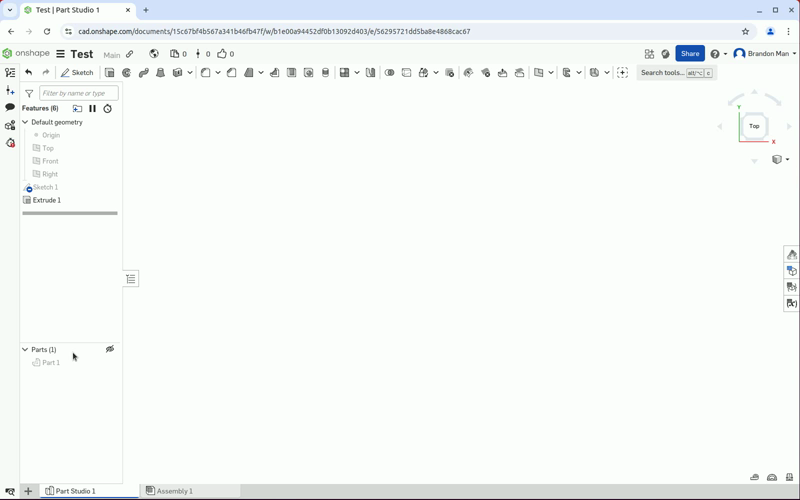
key(shift+y)
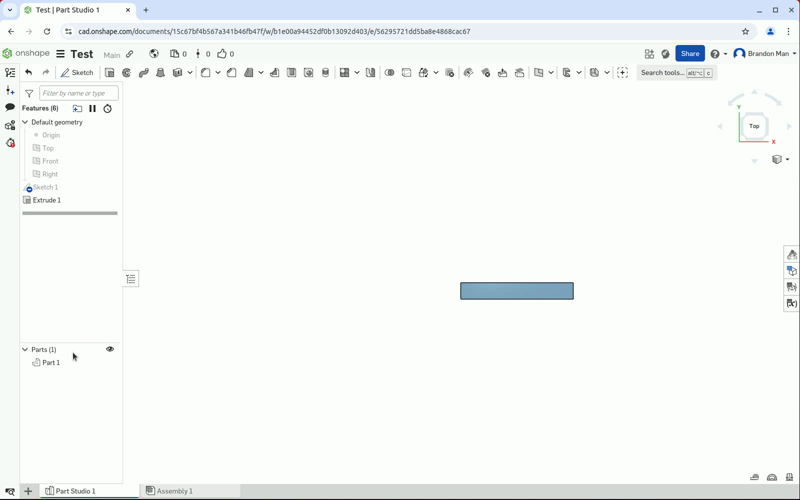
mouse_move(541, 75)
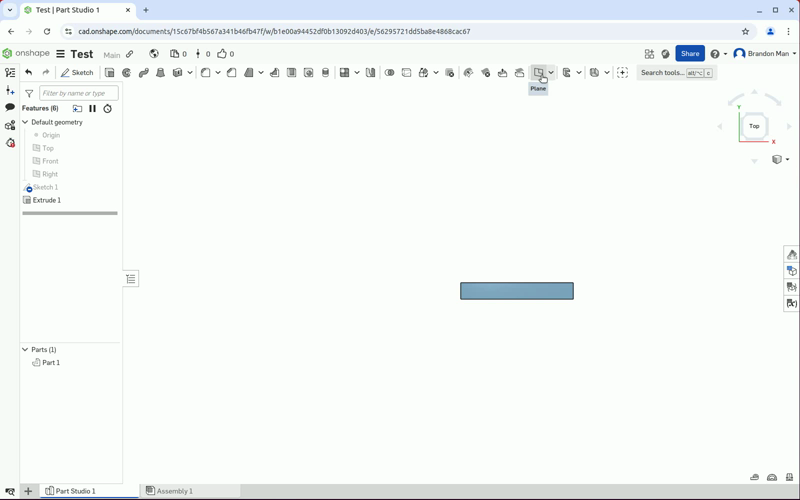
click(541, 75)
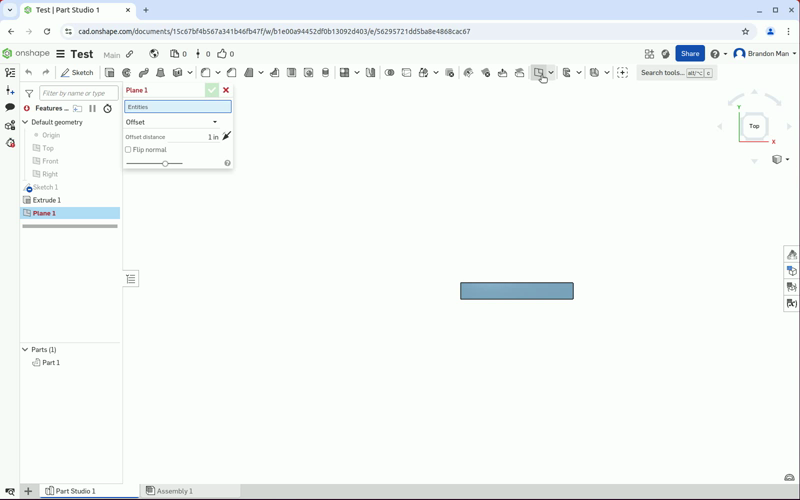
mouse_move(73, 150)
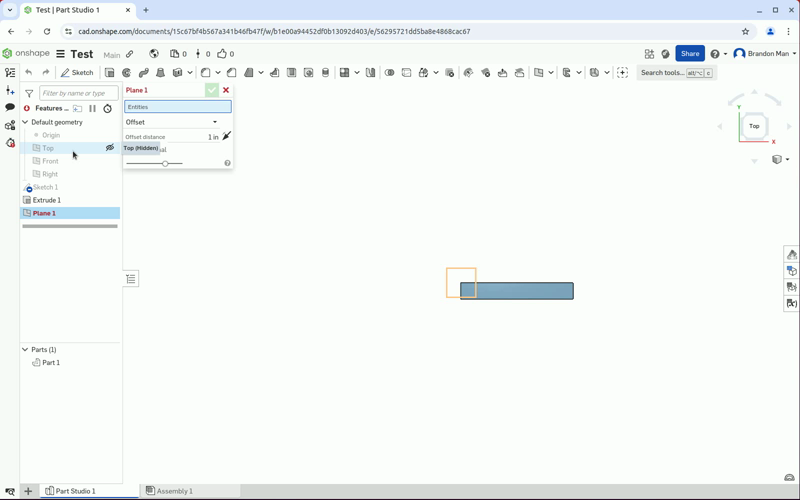
click(73, 150)
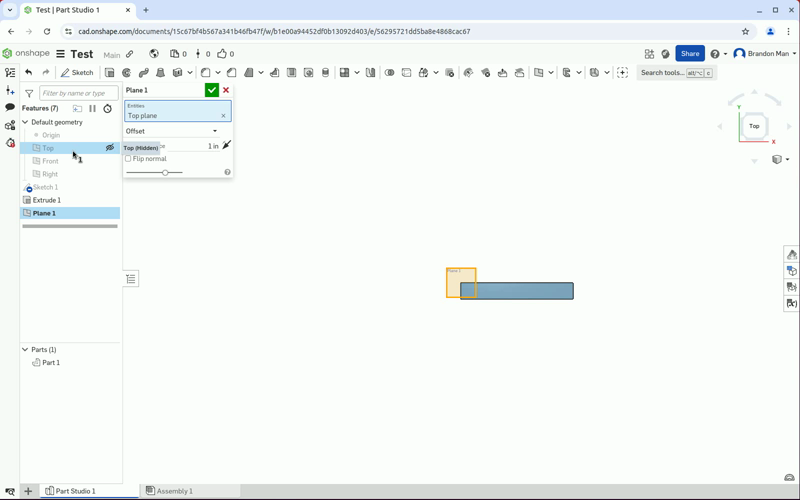
key(tab, 2)
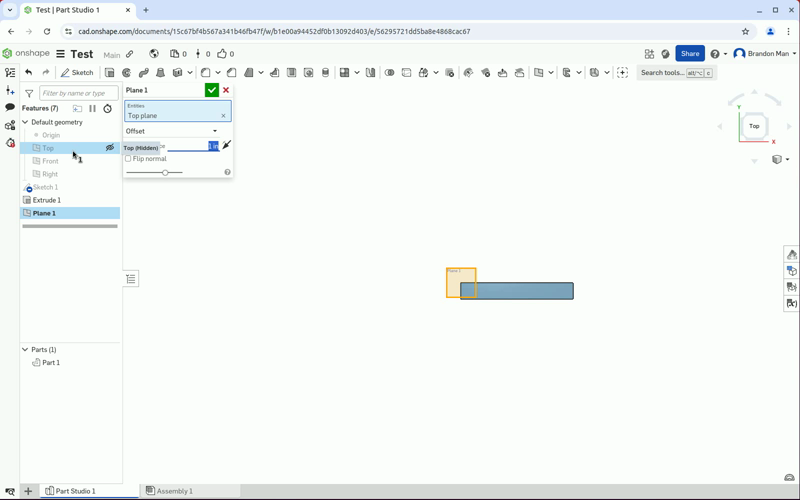
text(5.792)
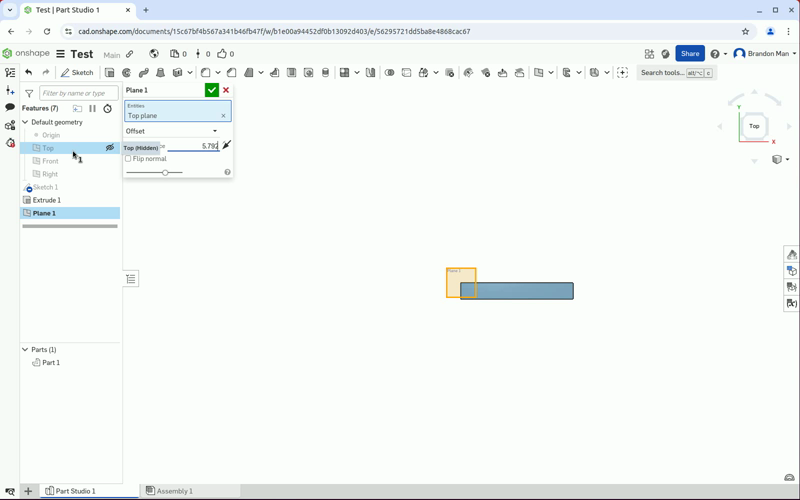
key(enter, 2)
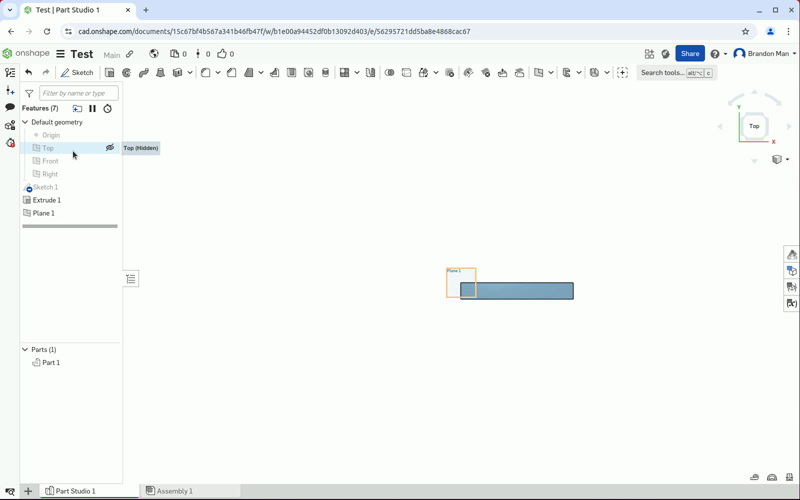
key(shift+s)
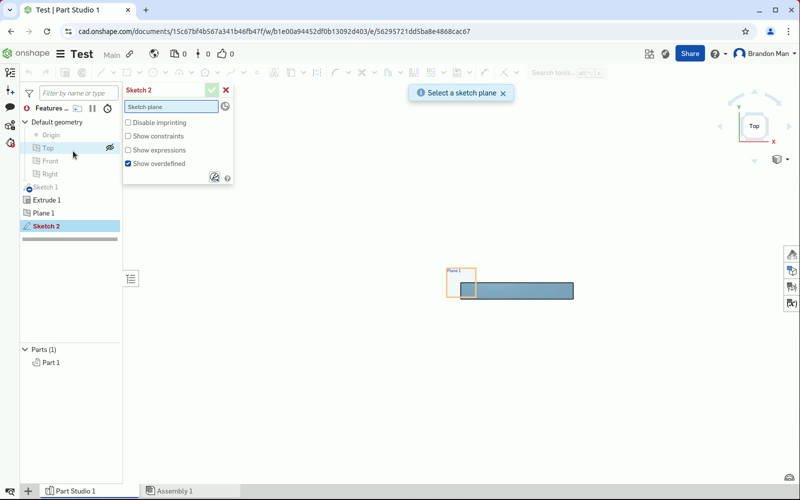
mouse_move(73, 215)
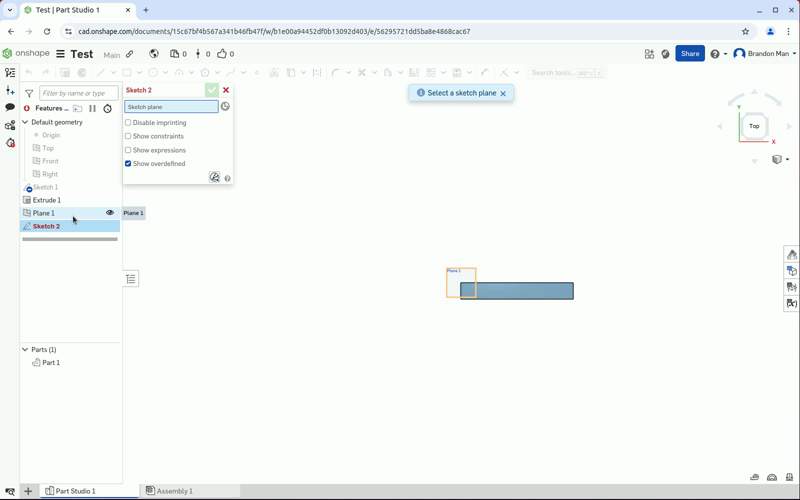
click(73, 215)
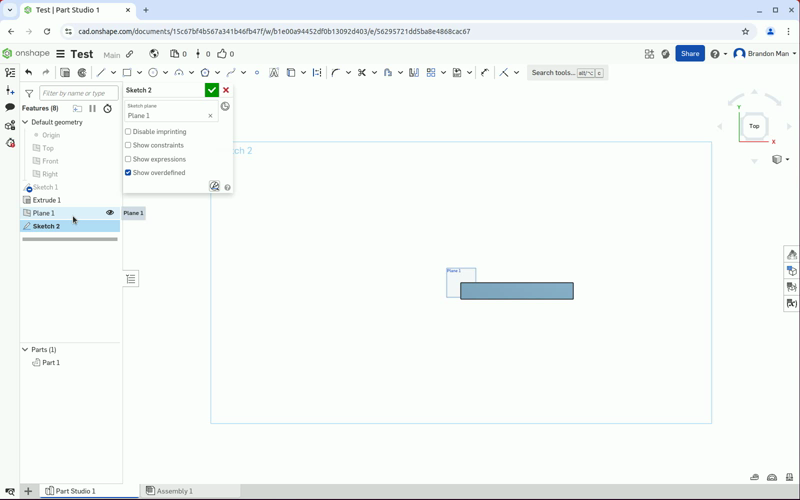
mouse_move(73, 352)
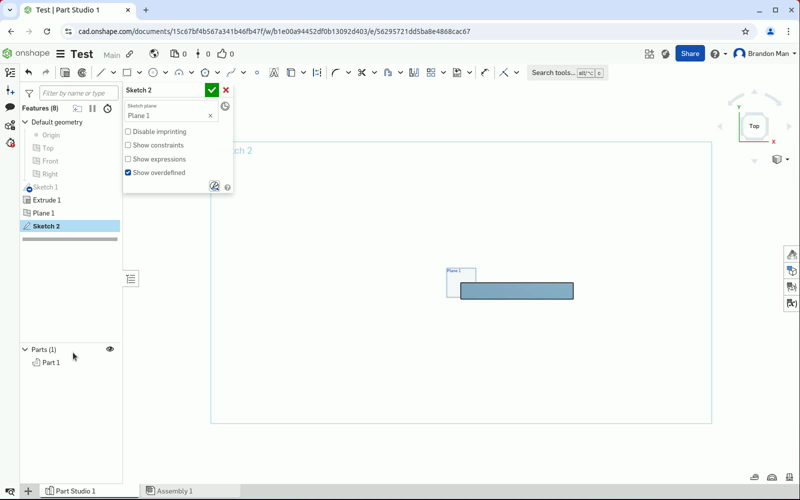
key(y)
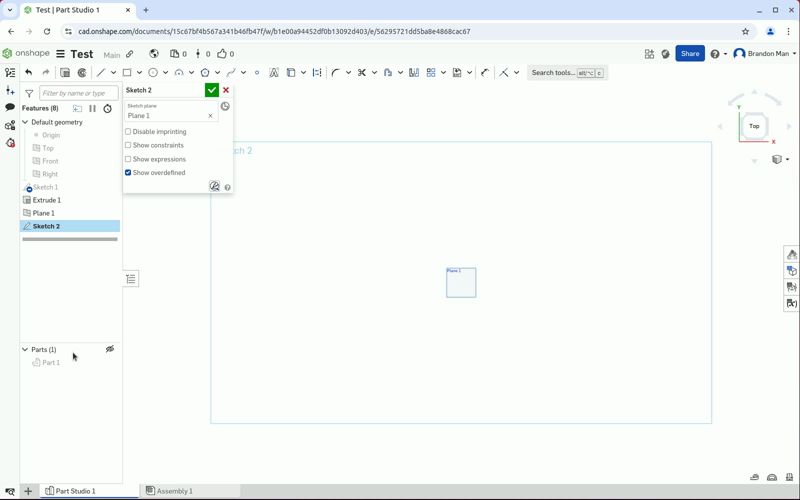
key(l)
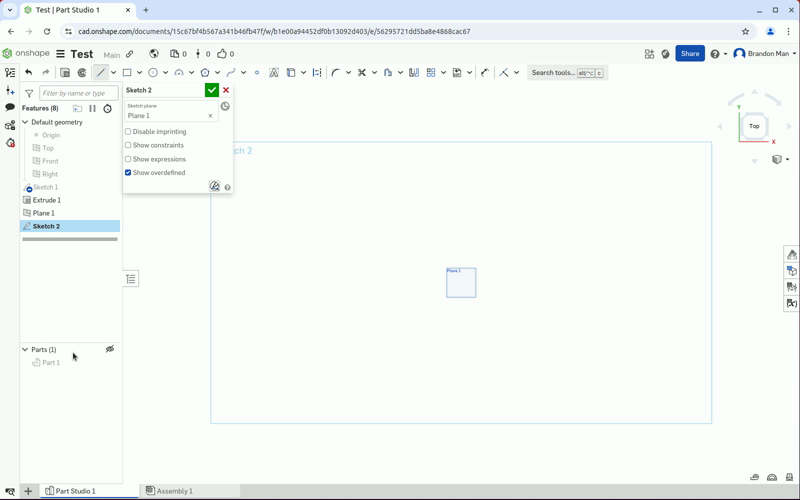
key_down(shift)
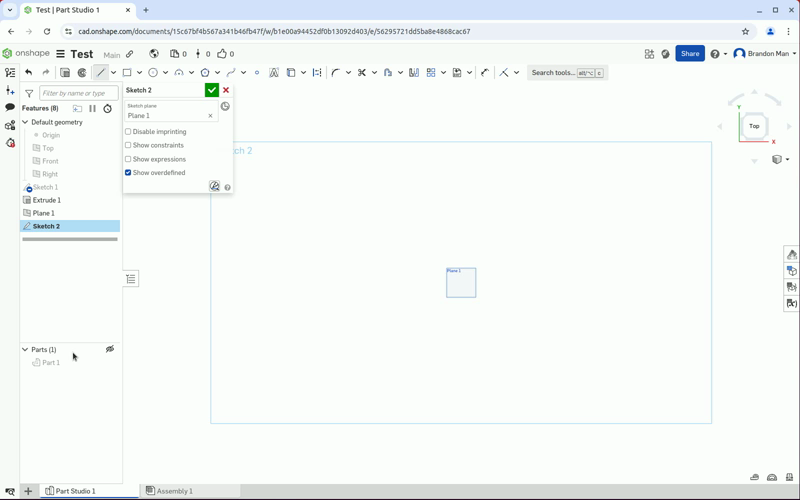
mouse_move(460, 291)
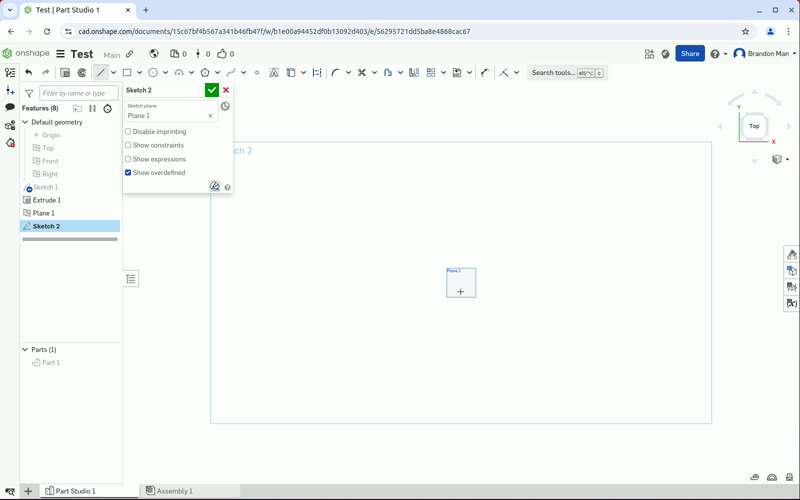
click(460, 291)
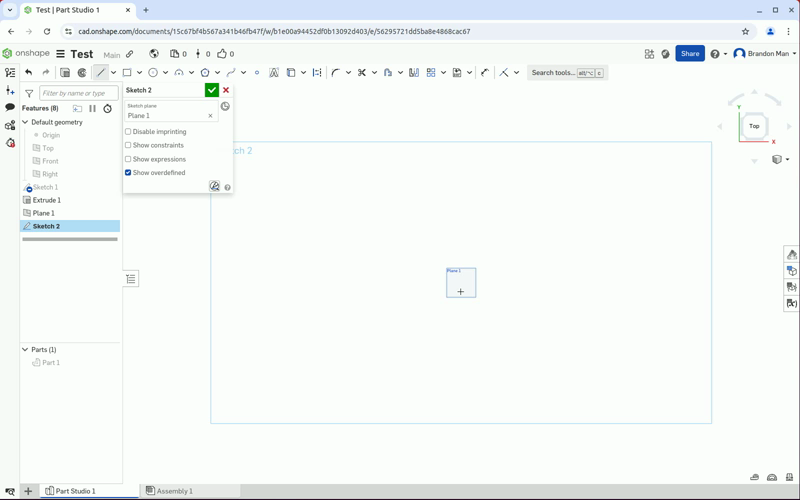
key_up(shift)
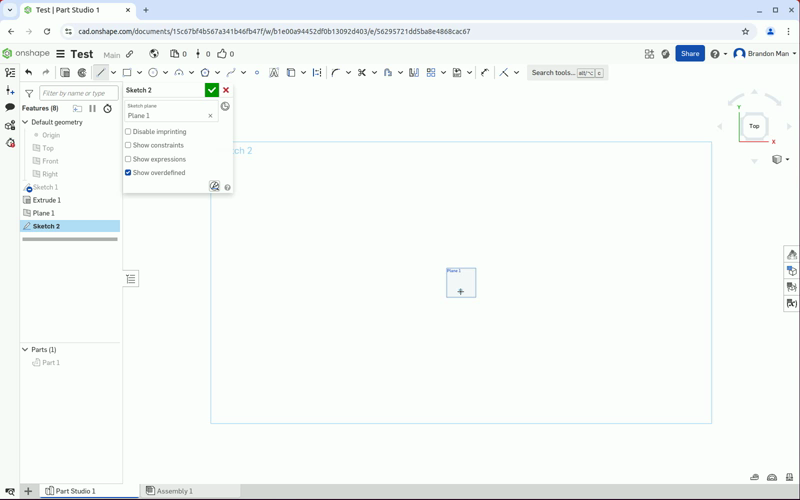
key_down(shift)
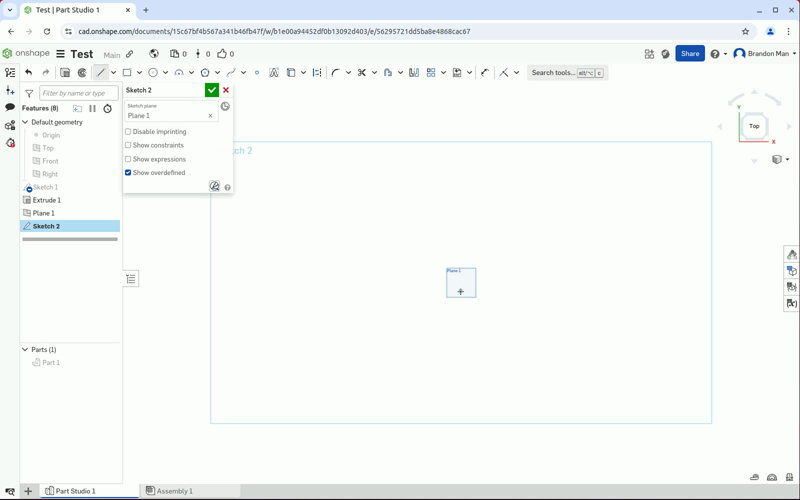
mouse_move(570, 291)
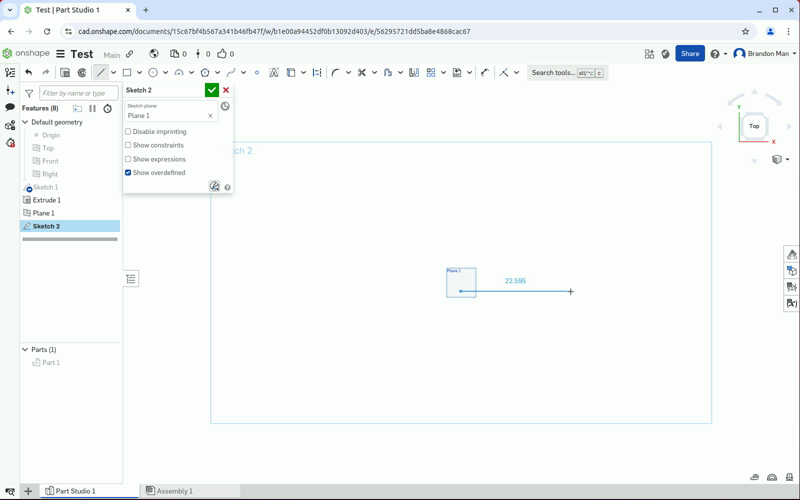
click(570, 291)
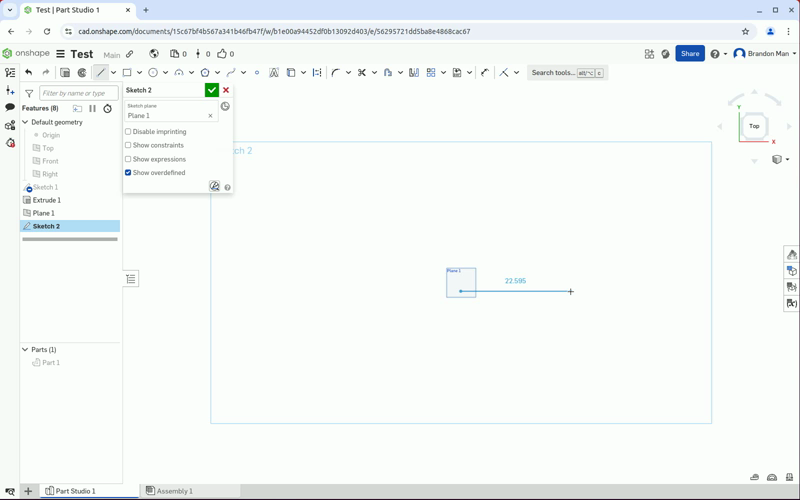
key_up(shift)
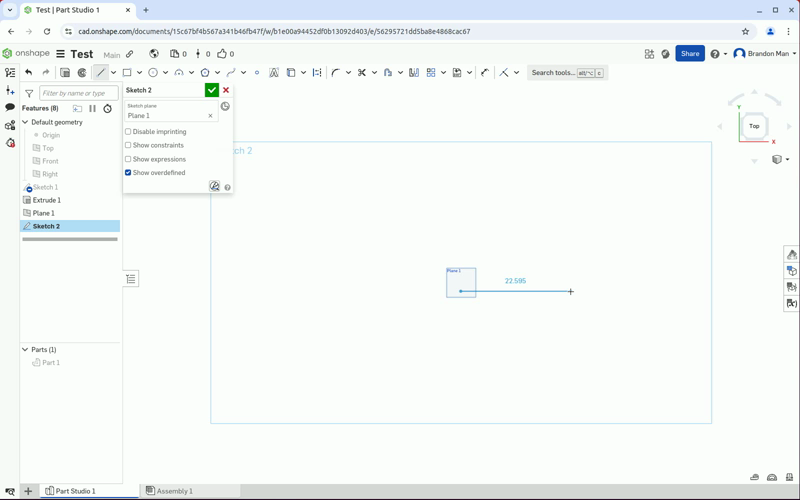
key_down(shift)
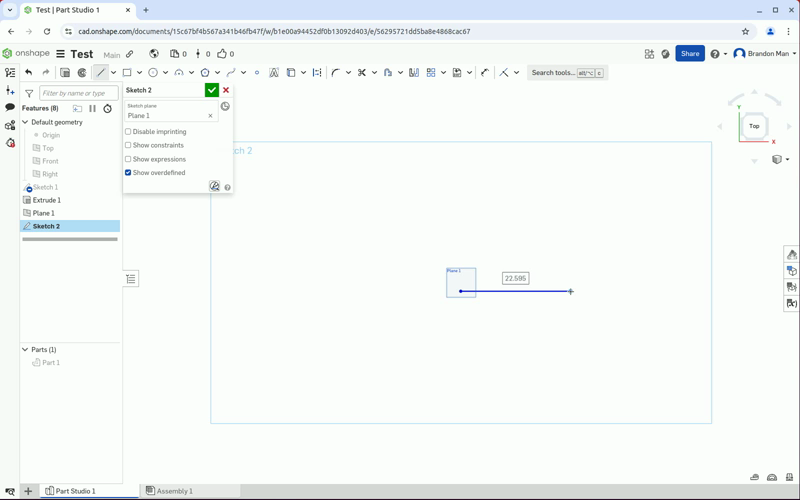
mouse_move(589, 291)
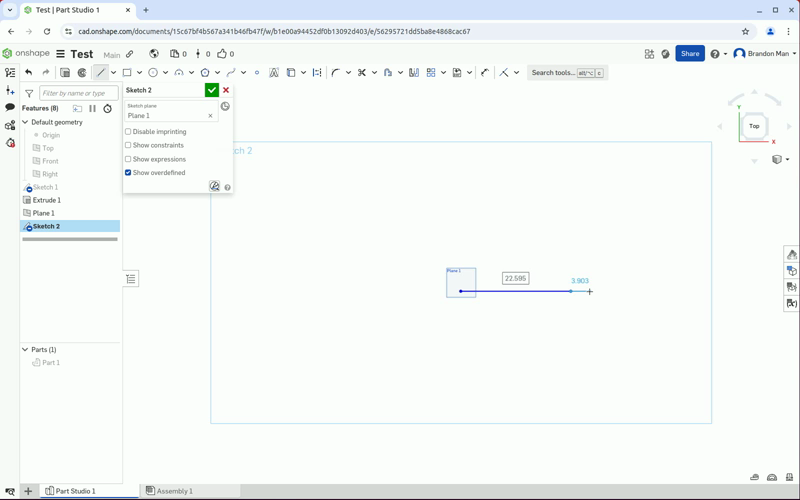
mouse_move(570, 288)
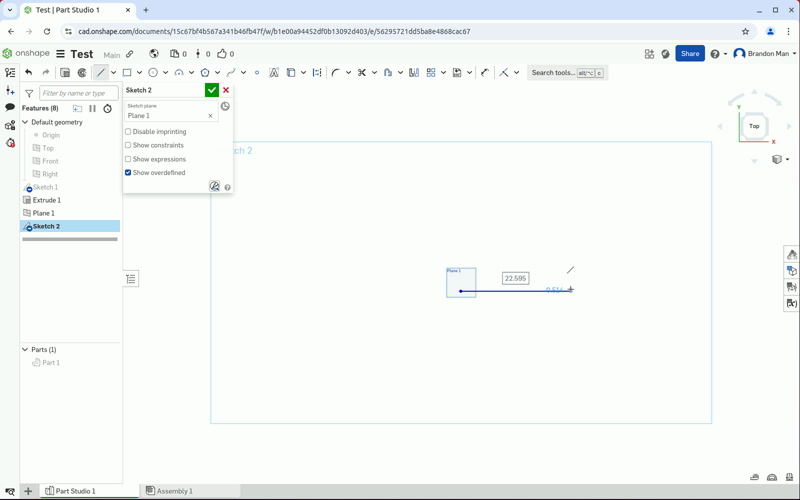
scroll(6)
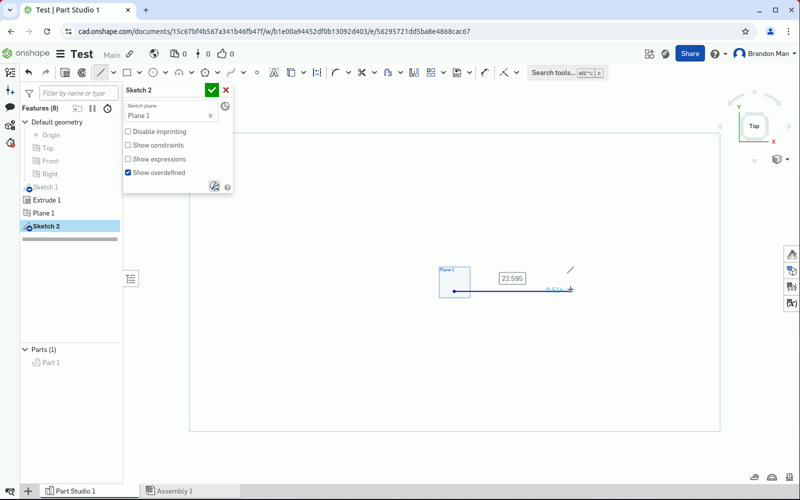
scroll(6)
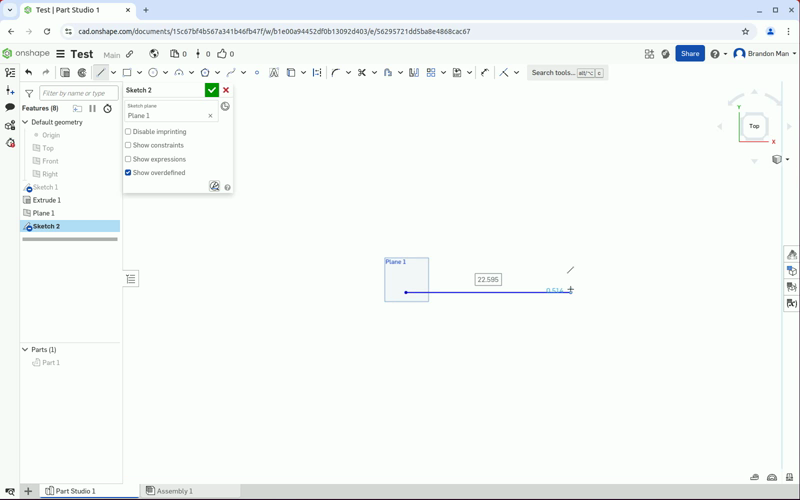
scroll(6)
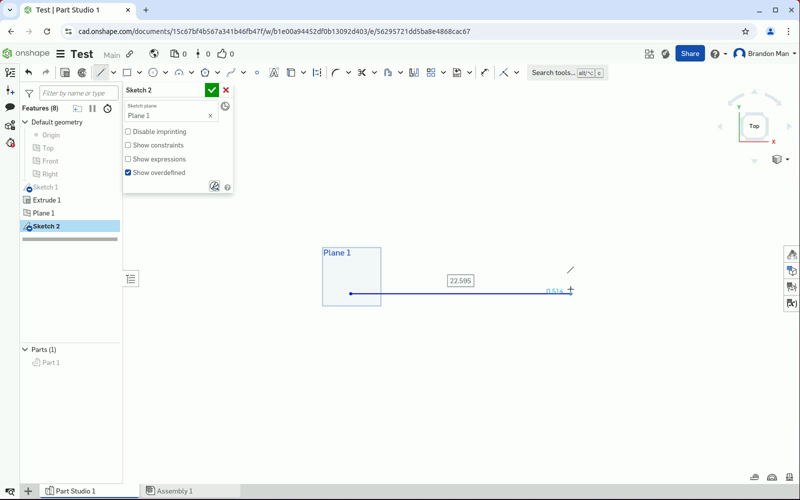
scroll(6)
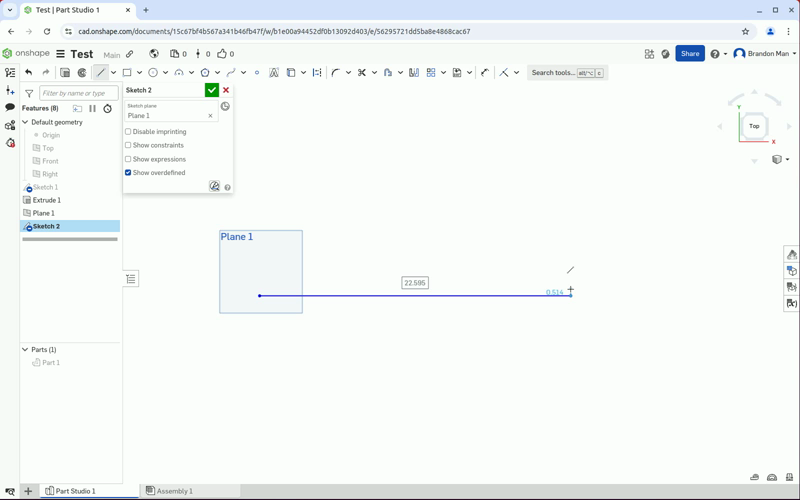
scroll(6)
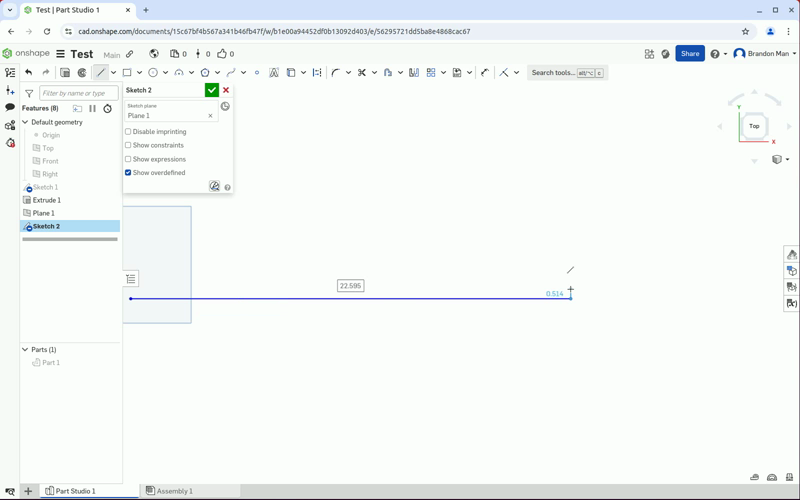
scroll(6)
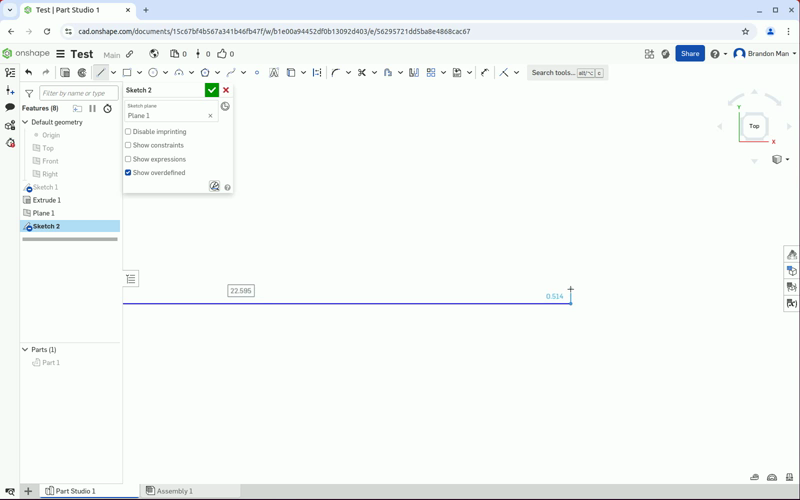
scroll(6)
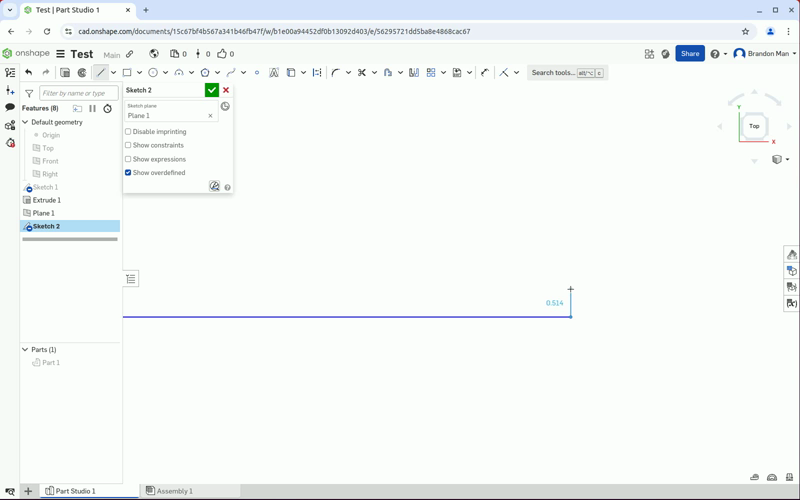
click(570, 288)
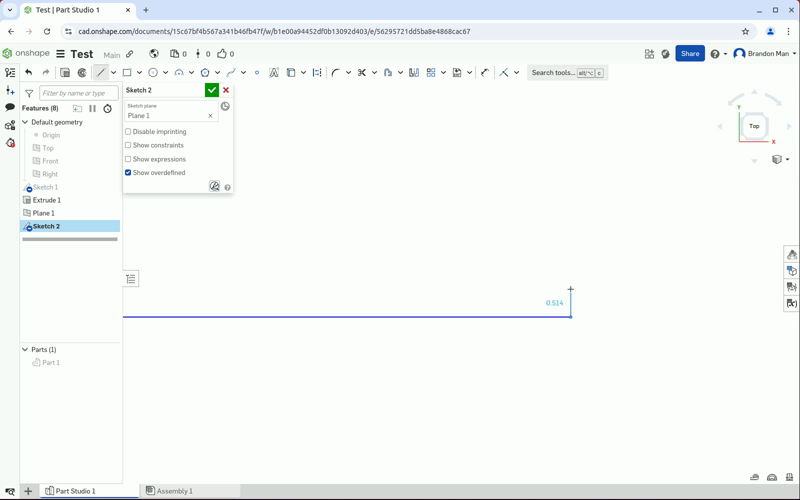
scroll(-6)
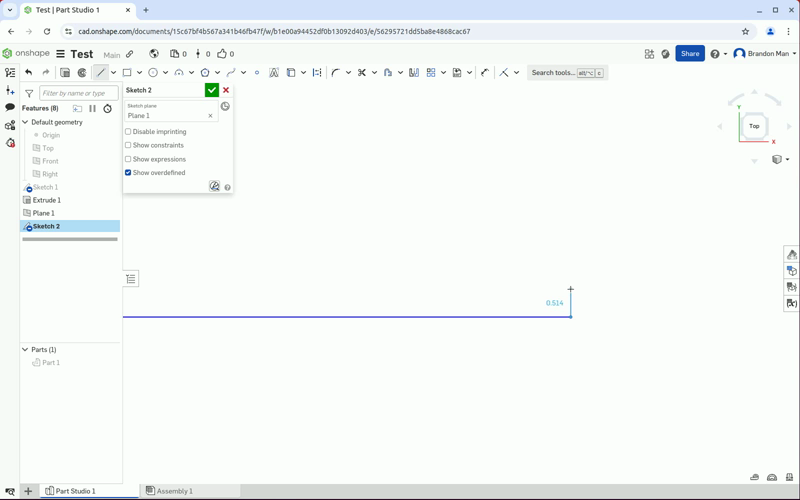
scroll(-6)
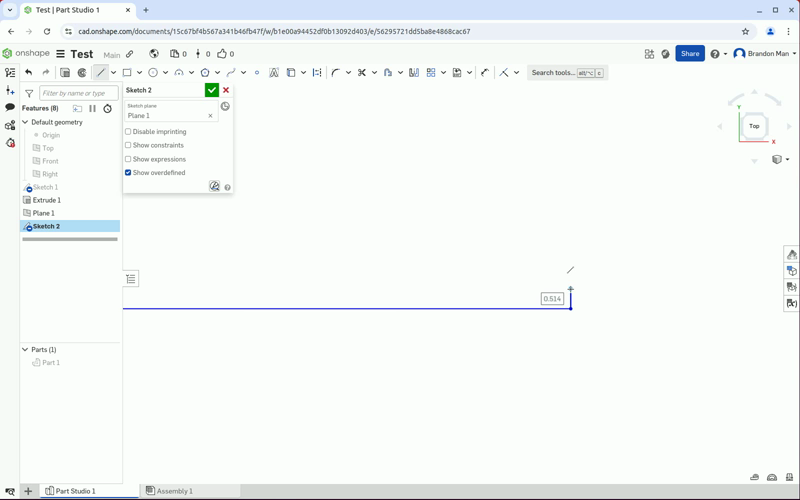
scroll(-6)
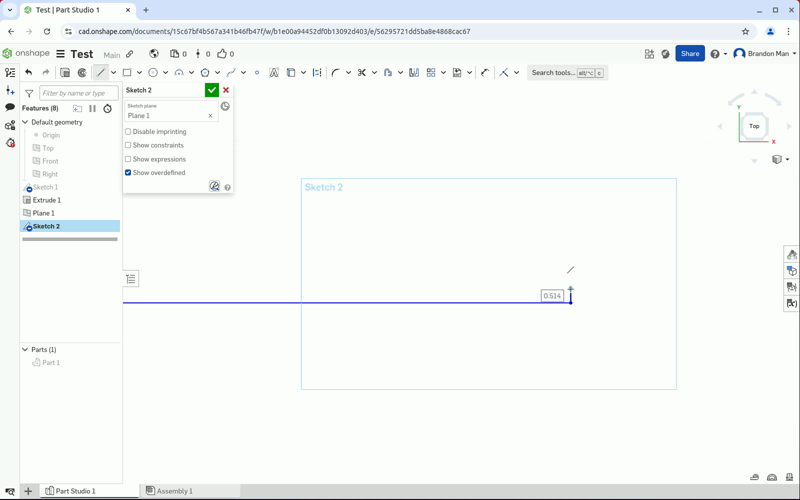
scroll(-6)
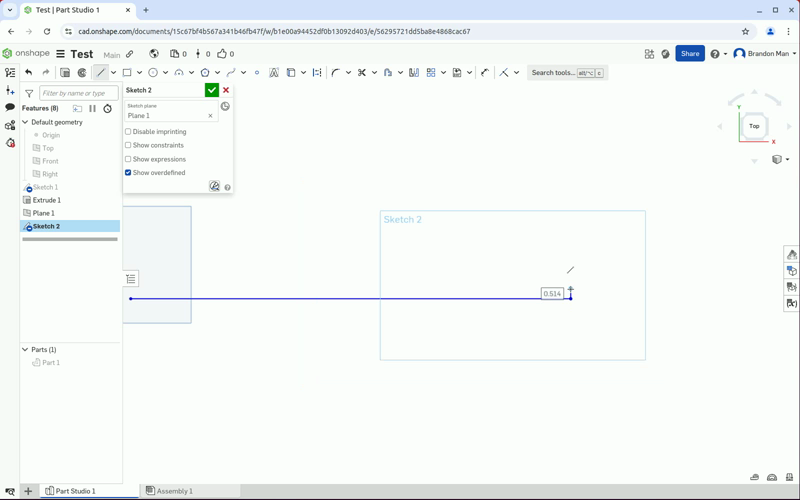
scroll(-6)
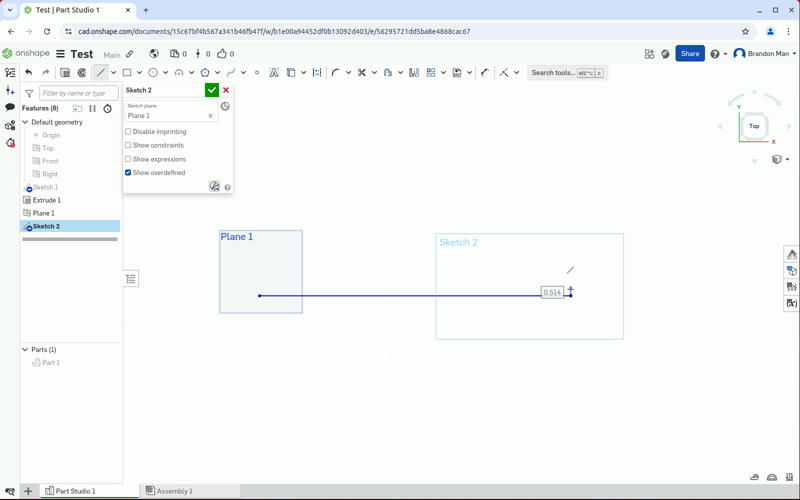
scroll(-6)
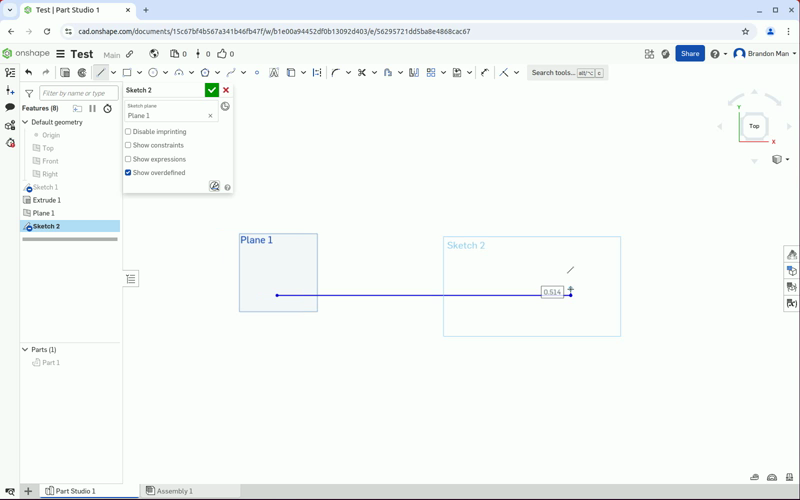
scroll(-6)
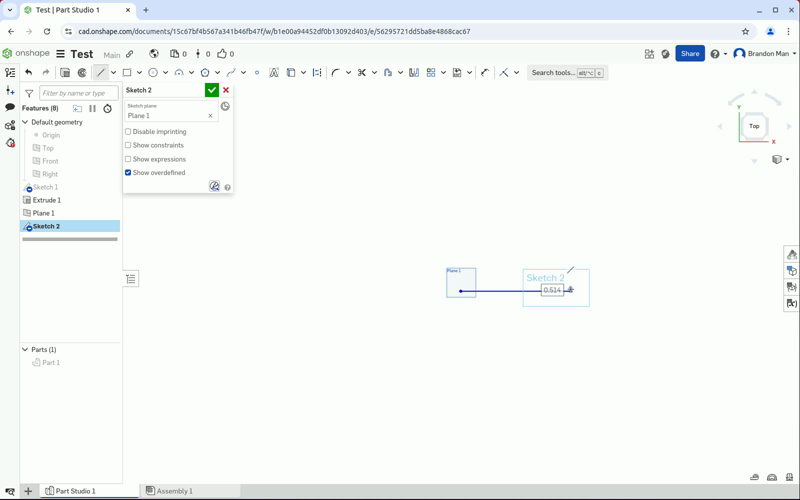
key_up(shift)
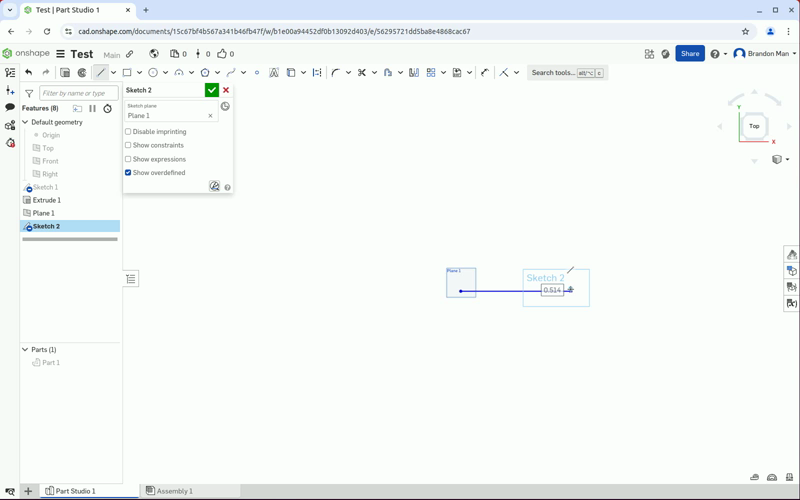
key_down(shift)
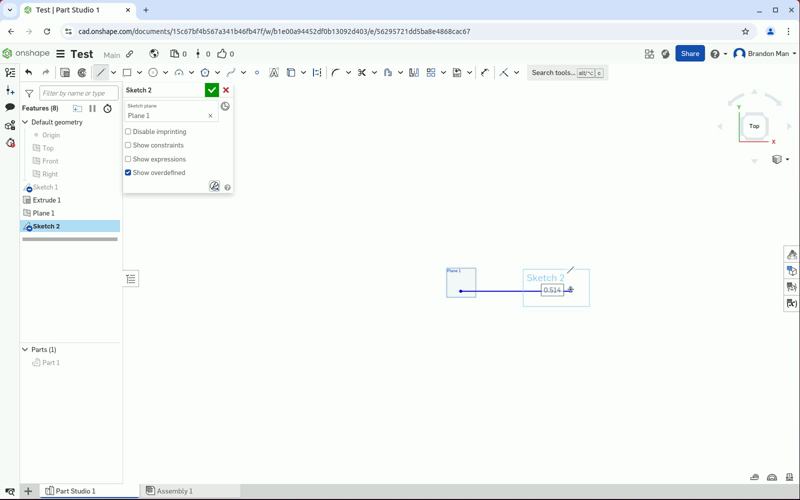
mouse_move(460, 288)
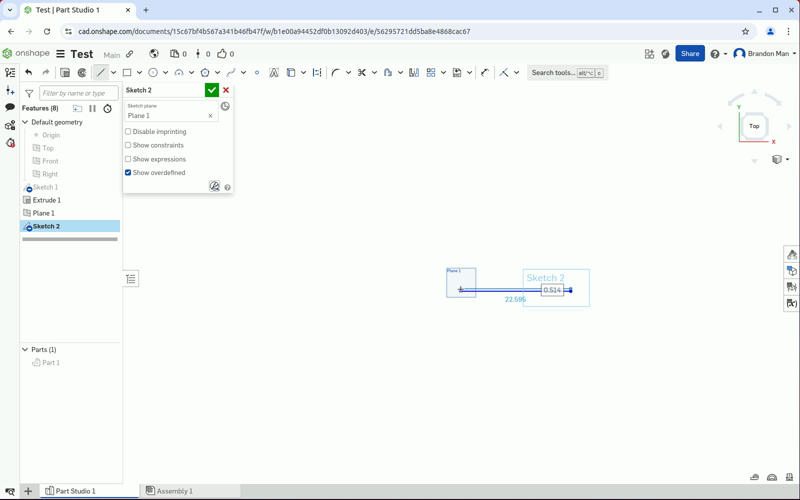
scroll(6)
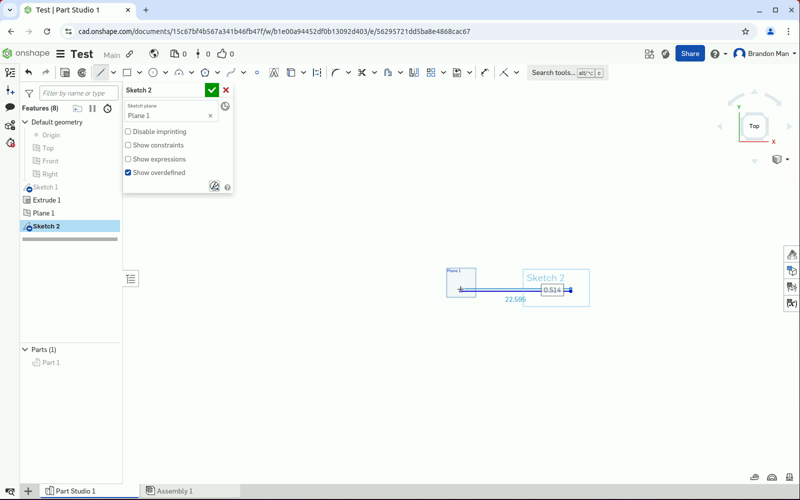
scroll(6)
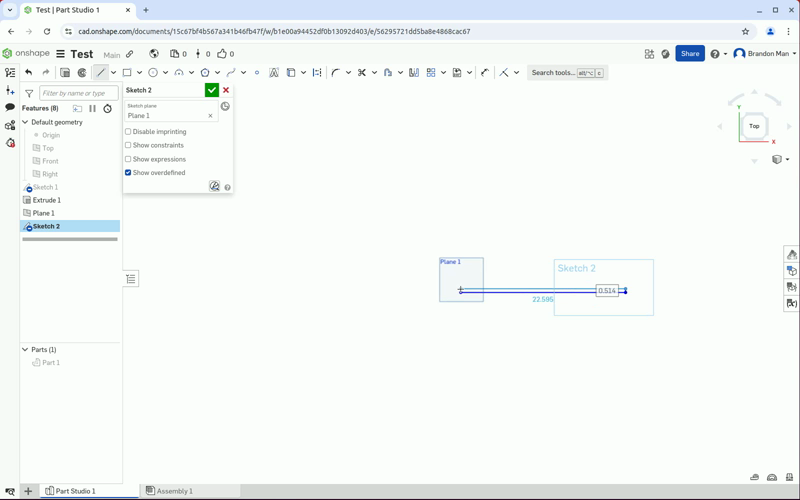
scroll(6)
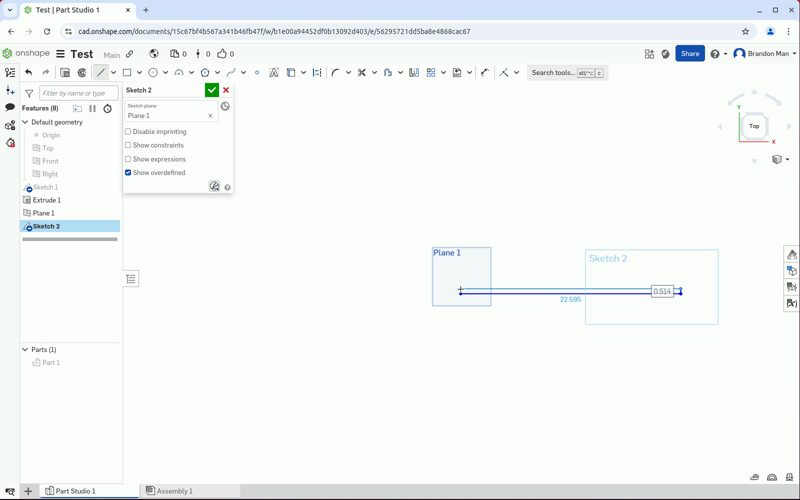
scroll(6)
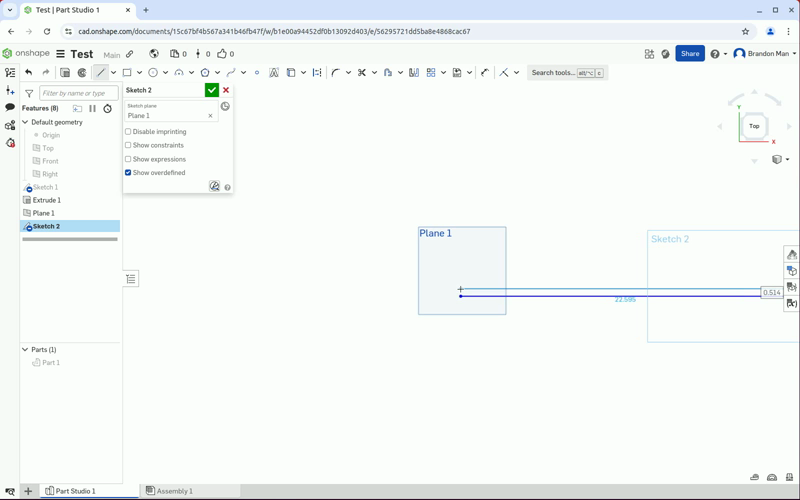
scroll(6)
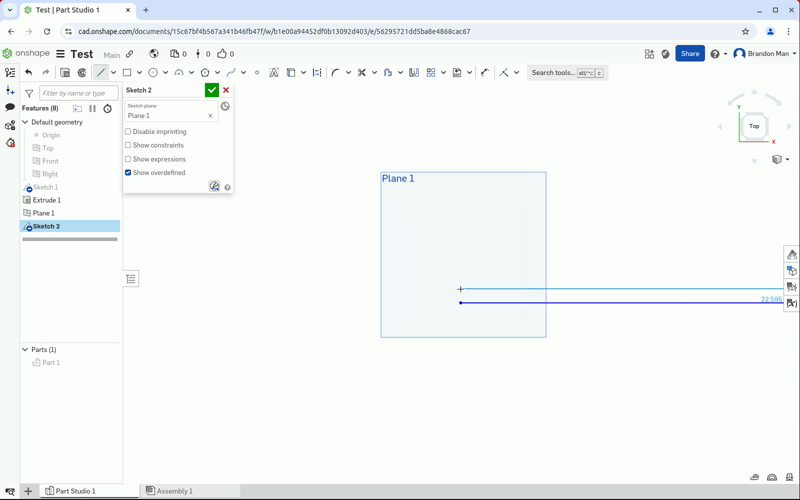
scroll(6)
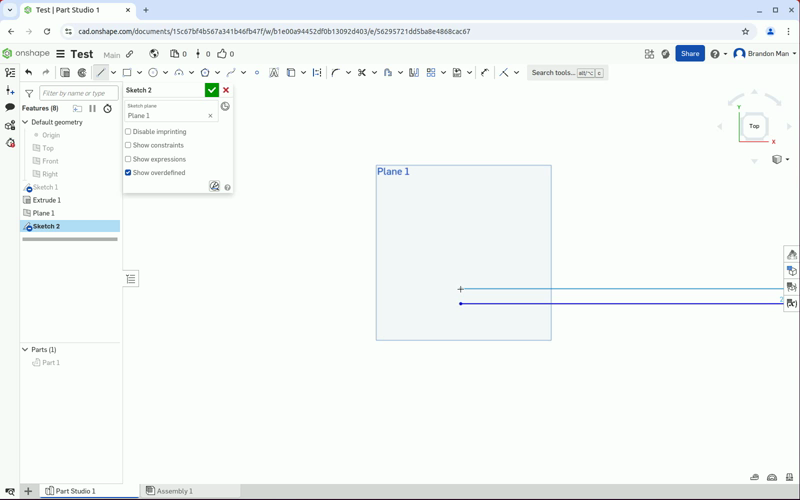
scroll(6)
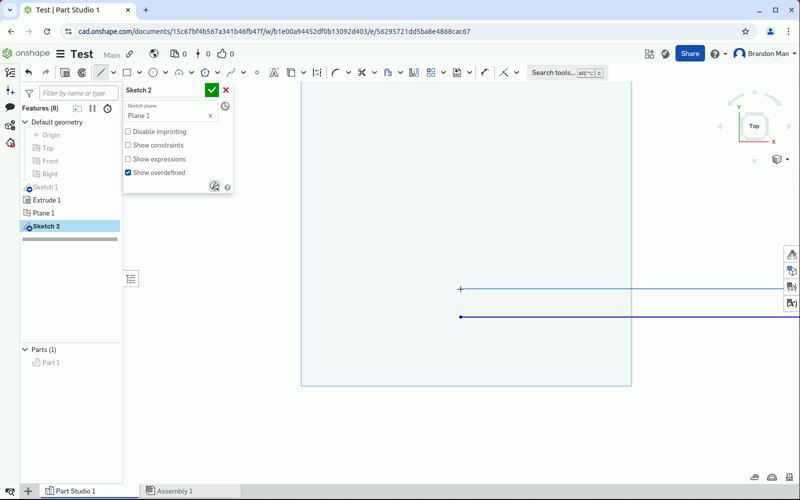
click(460, 288)
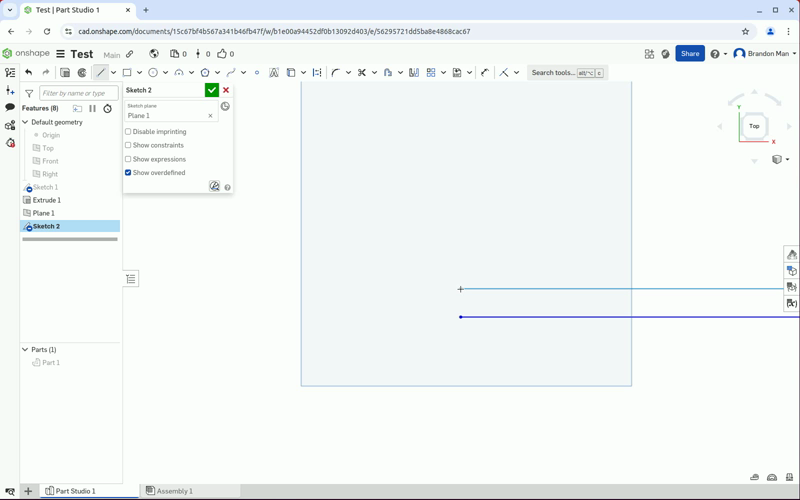
scroll(-6)
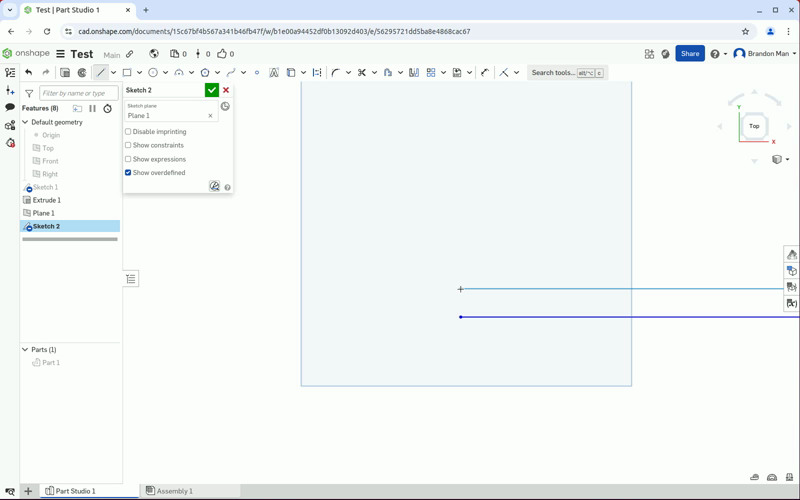
scroll(-6)
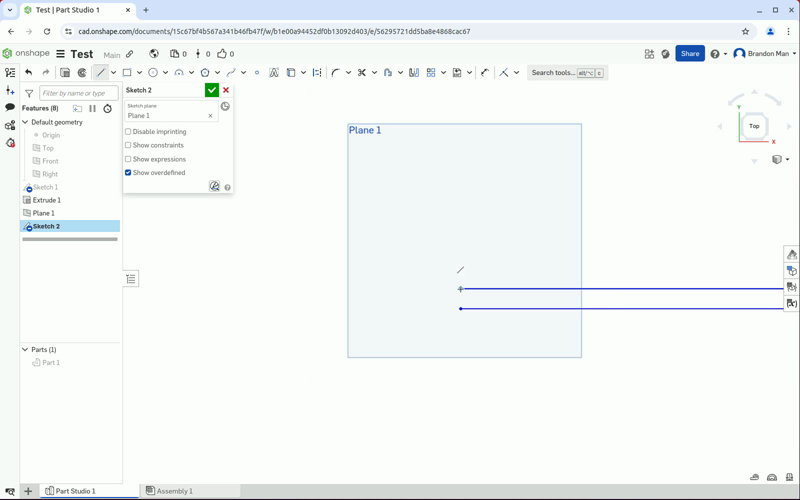
scroll(-6)
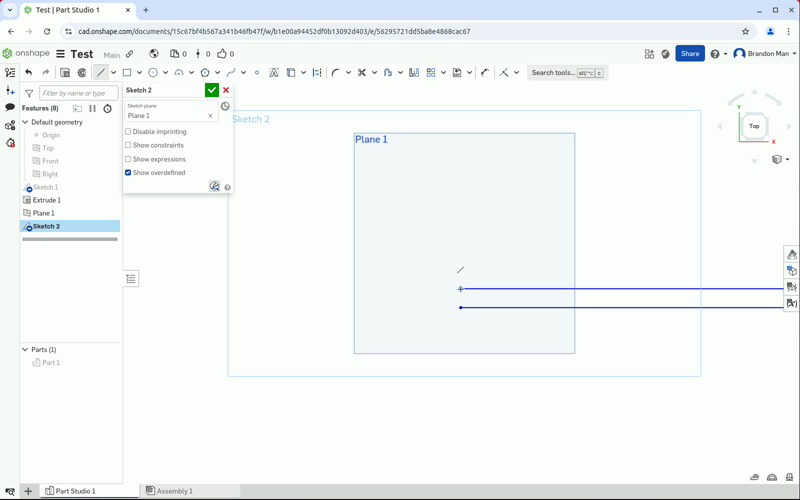
scroll(-6)
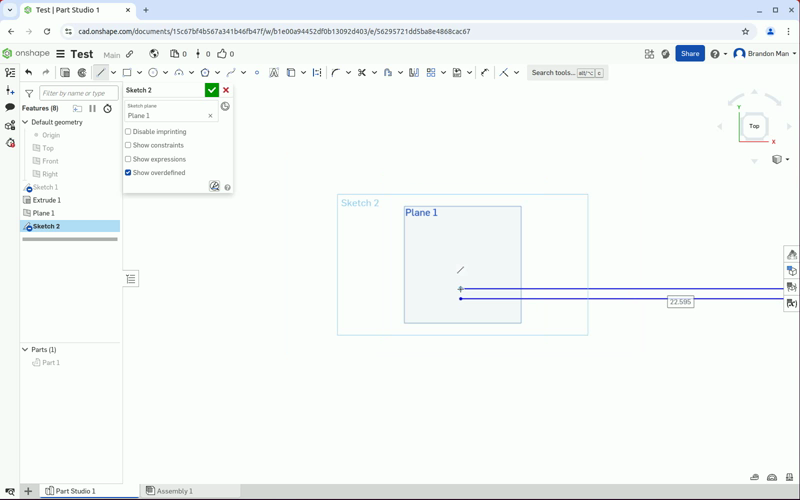
scroll(-6)
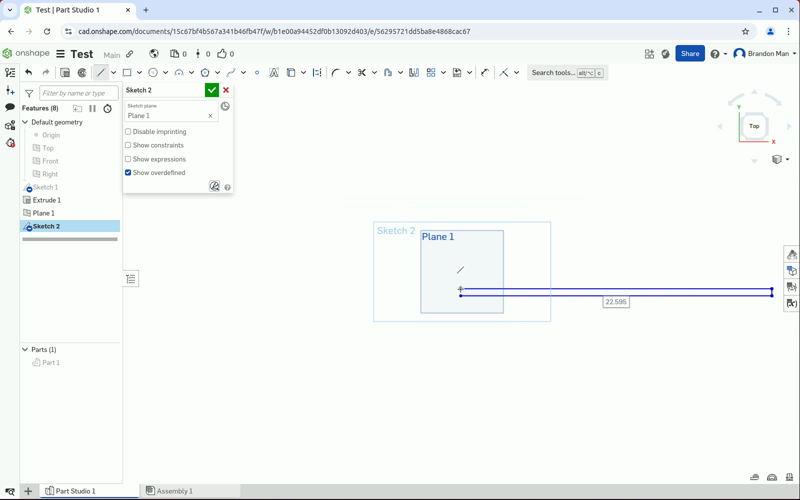
scroll(-6)
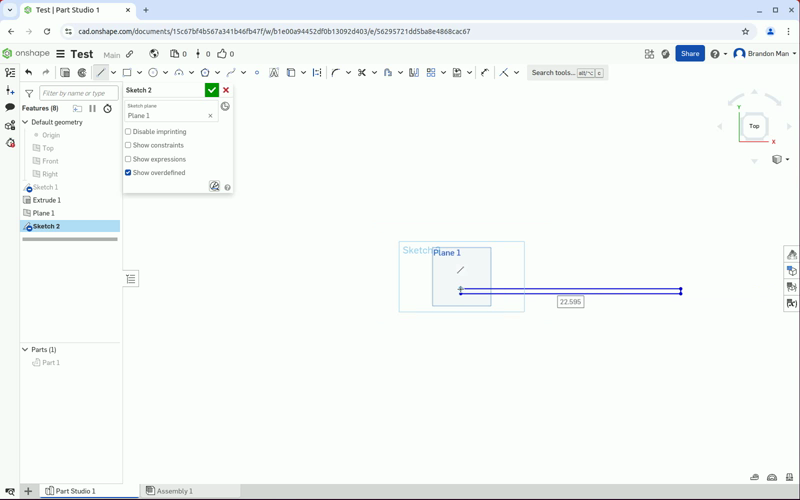
scroll(-6)
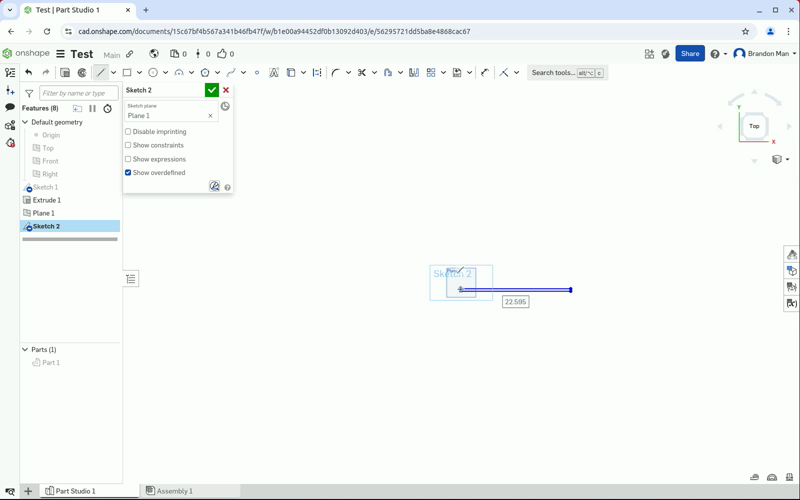
key_up(shift)
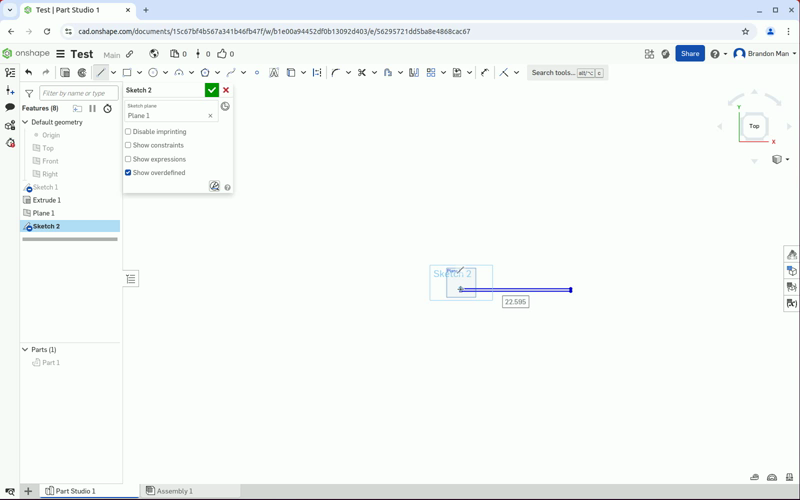
mouse_move(490, 288)
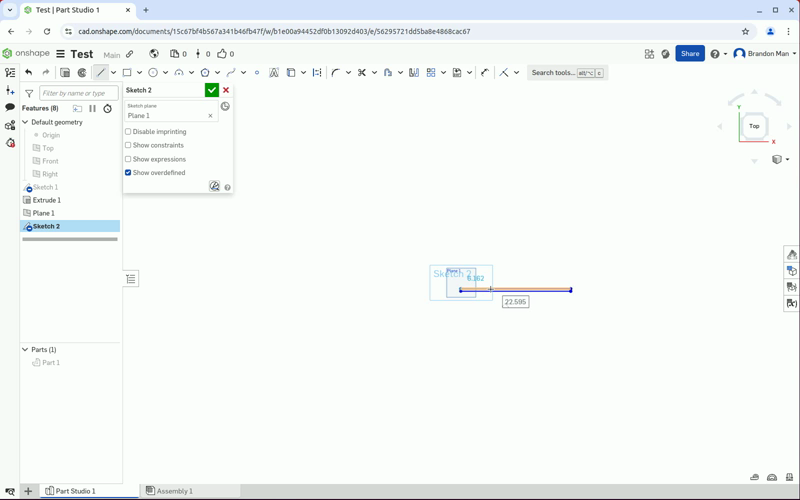
key_down(shift)
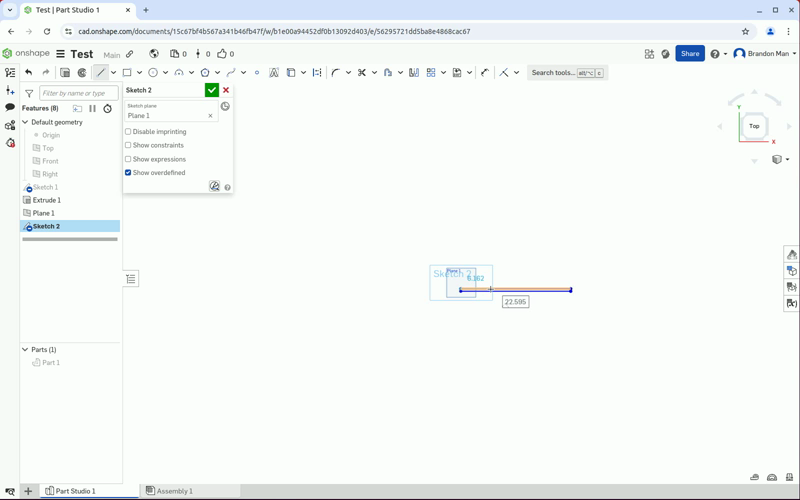
mouse_move(460, 291)
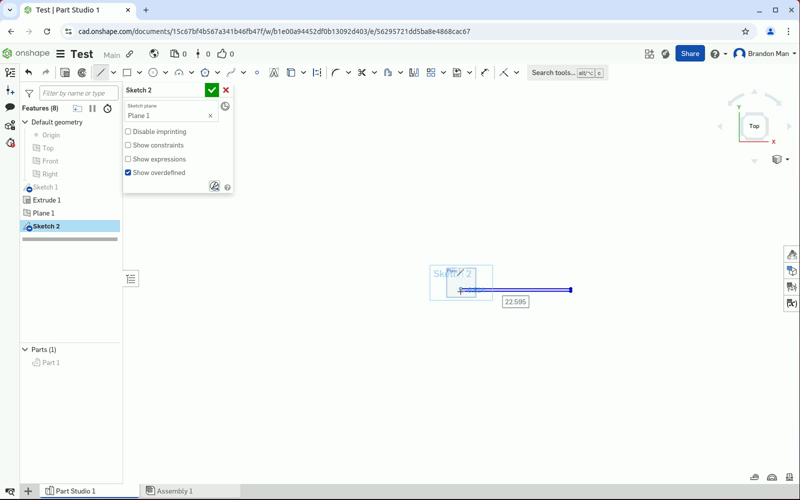
scroll(6)
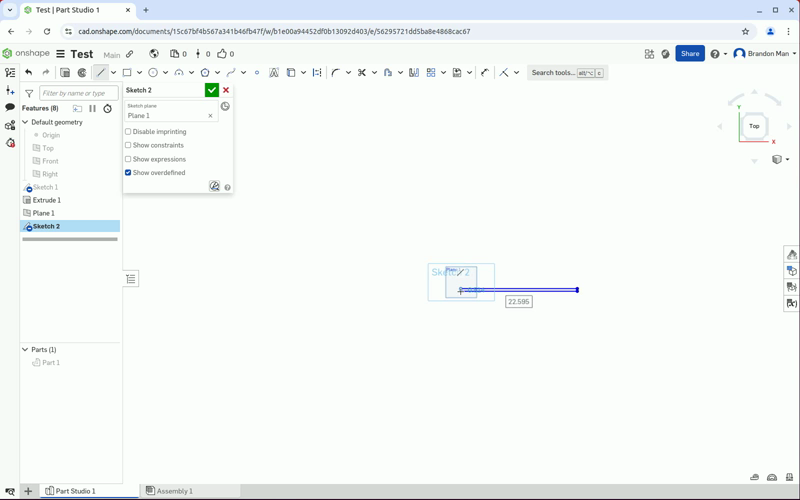
scroll(6)
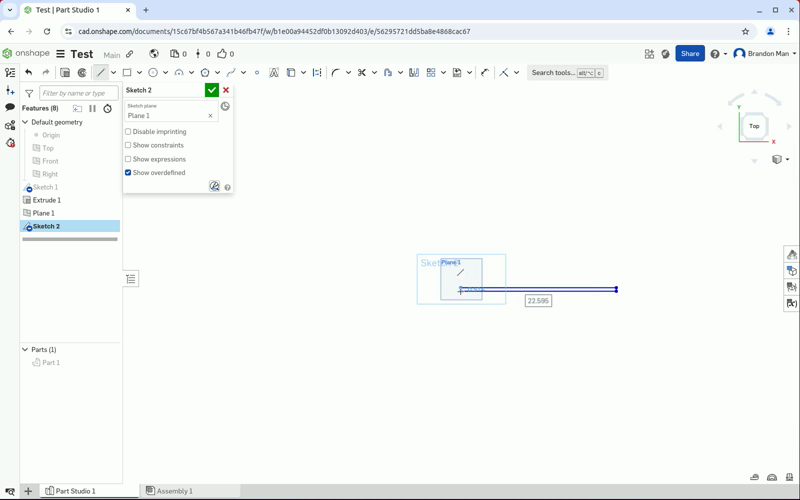
scroll(6)
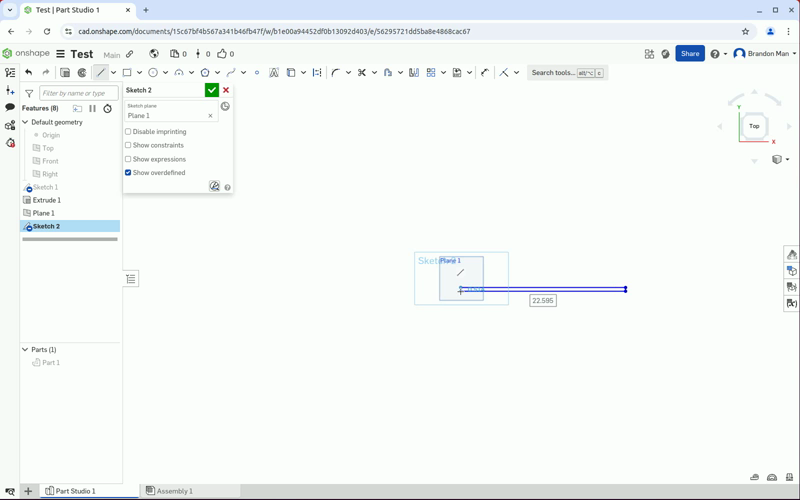
scroll(6)
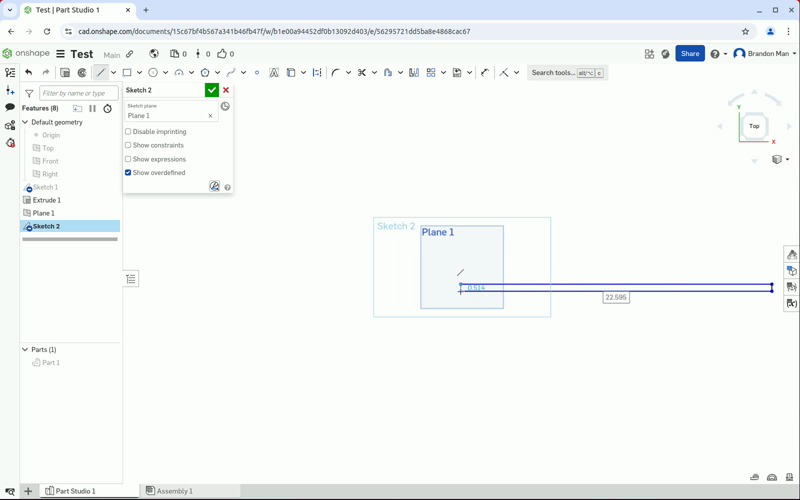
scroll(6)
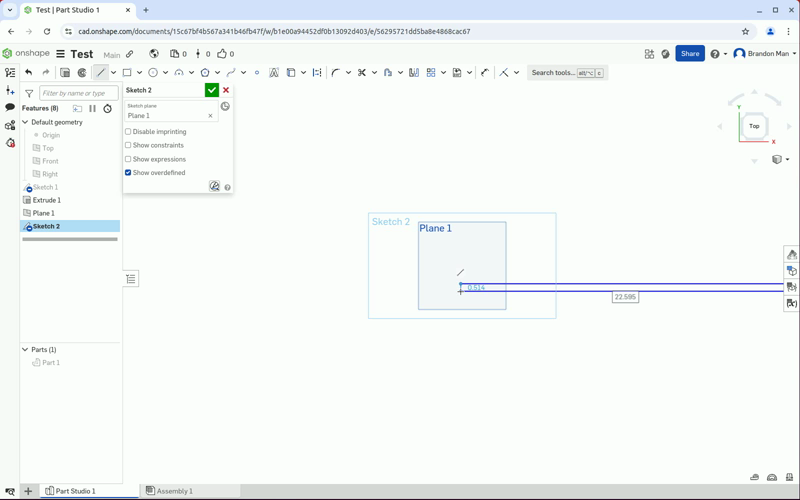
scroll(6)
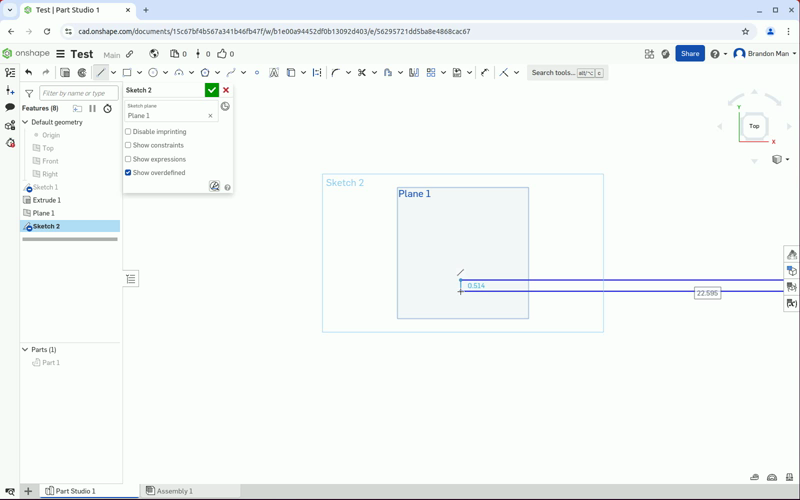
scroll(6)
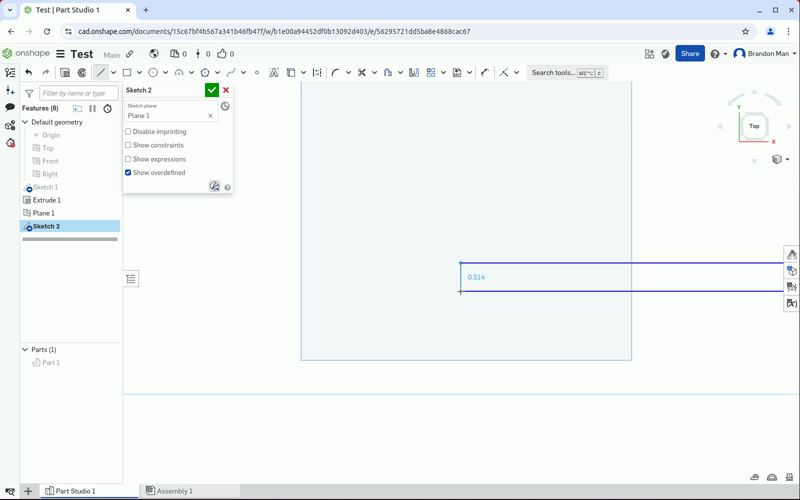
key_up(shift)
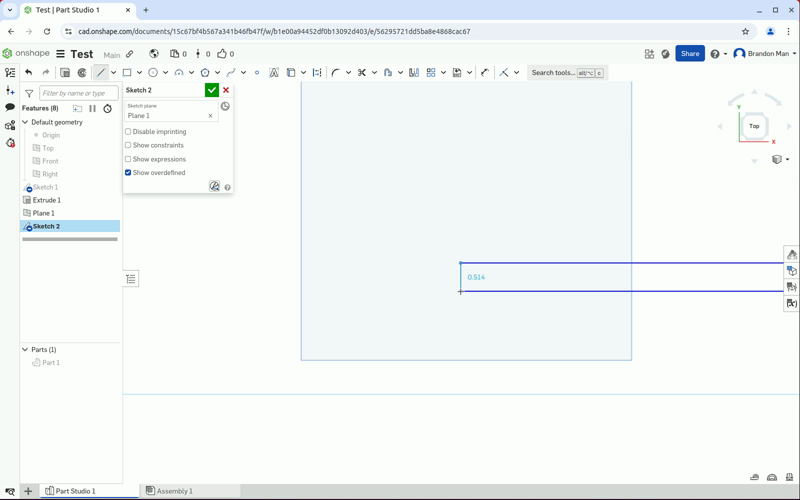
click(460, 291)
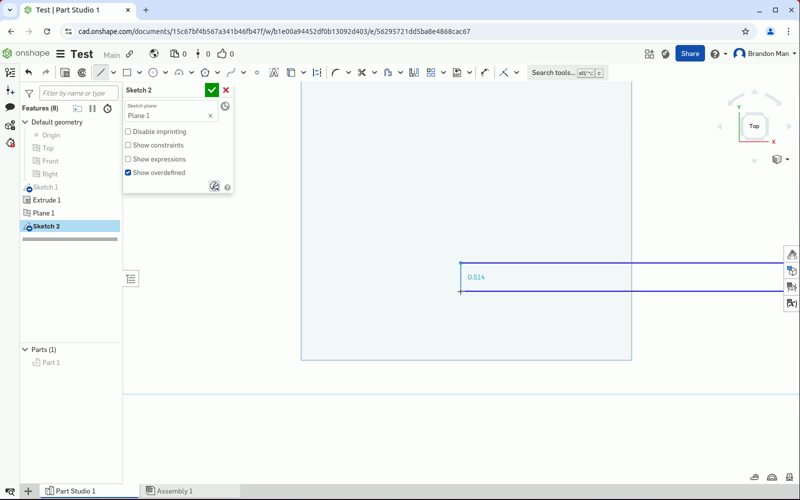
scroll(-6)
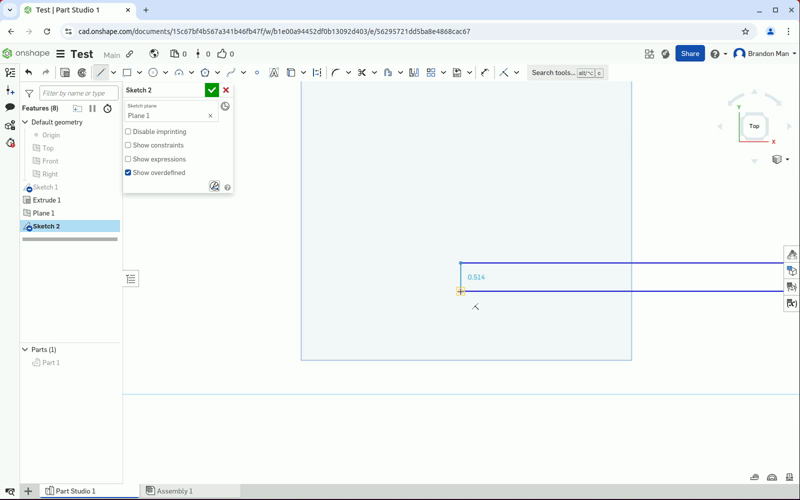
scroll(-6)
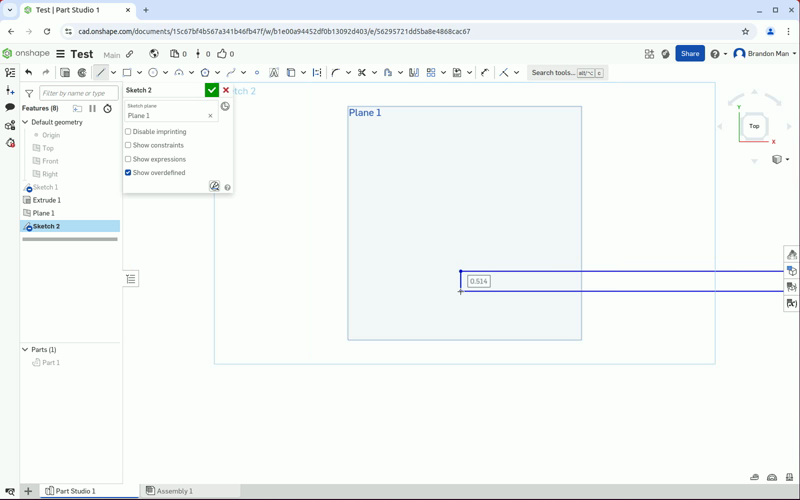
scroll(-6)
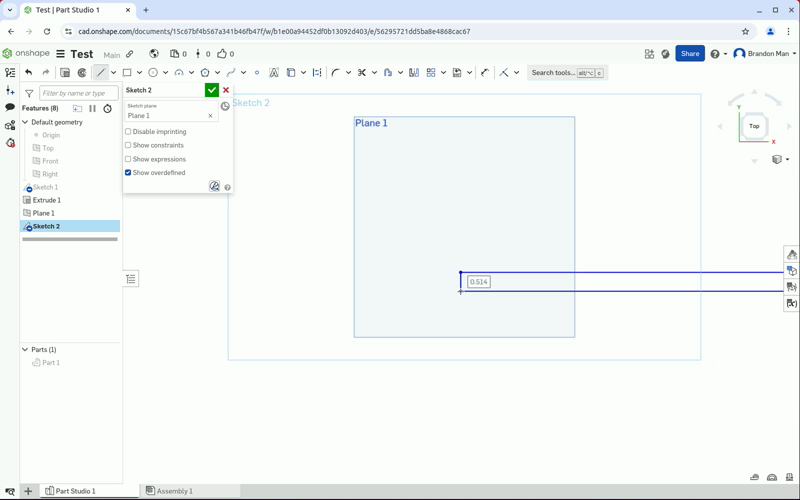
scroll(-6)
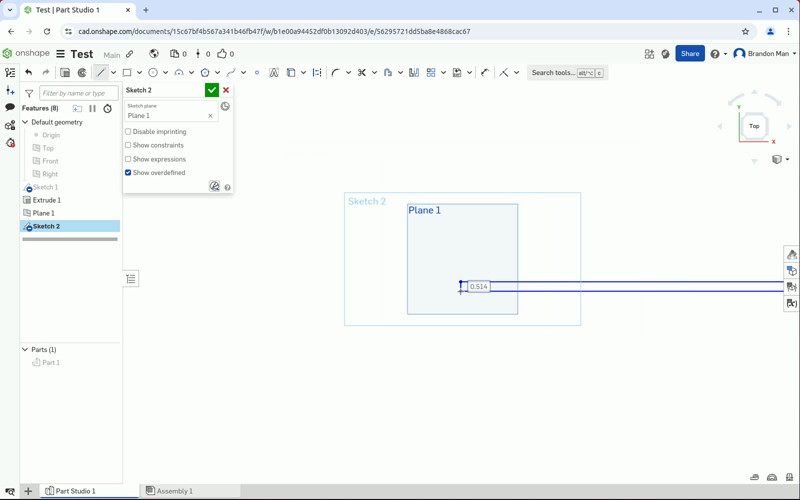
scroll(-6)
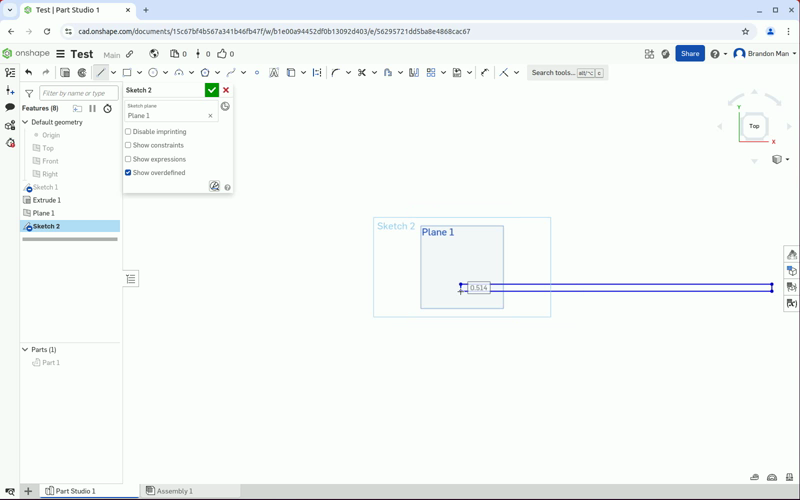
scroll(-6)
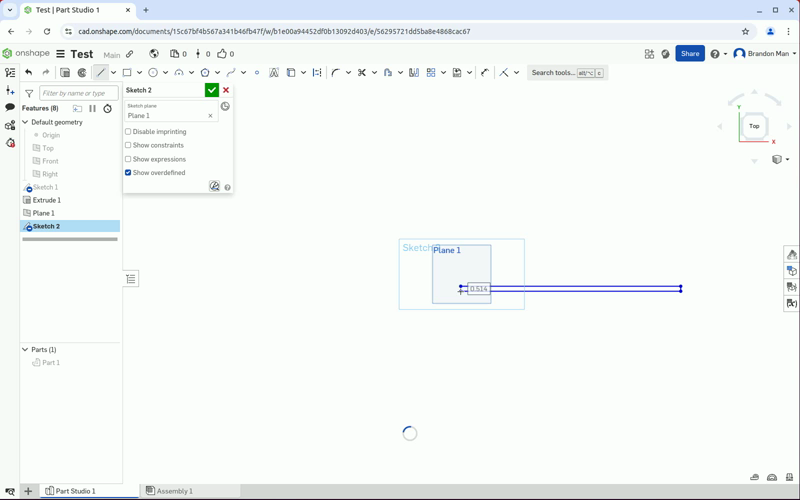
scroll(-6)
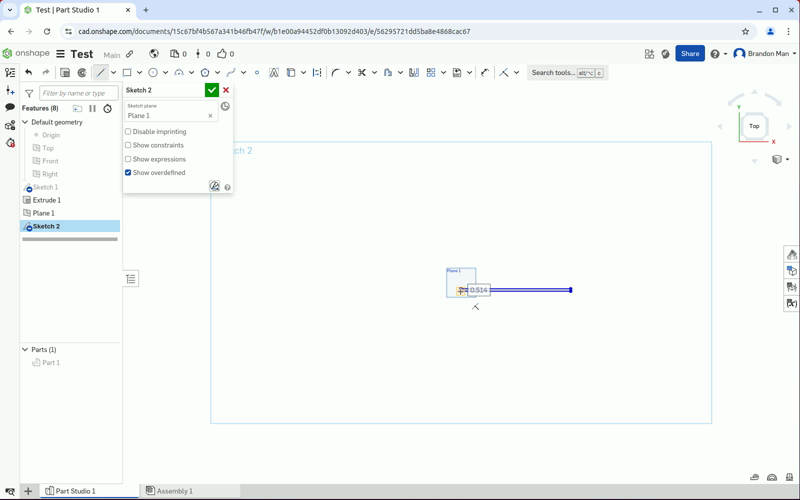
key(esc)
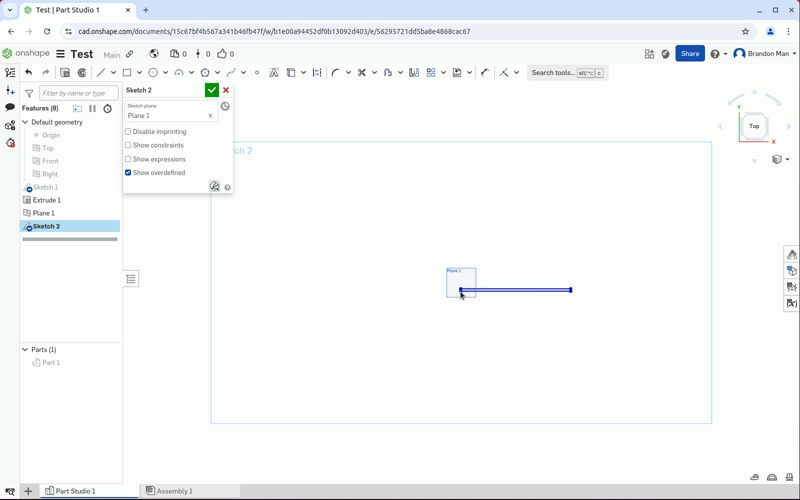
mouse_move(520, 289)
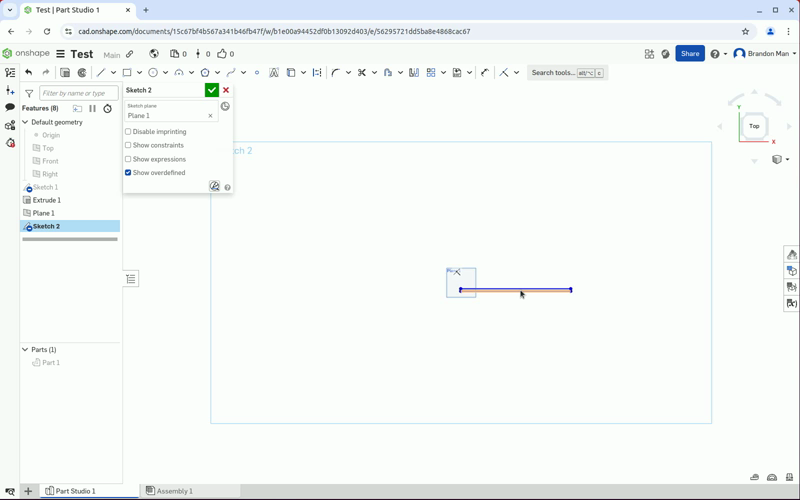
scroll(6)
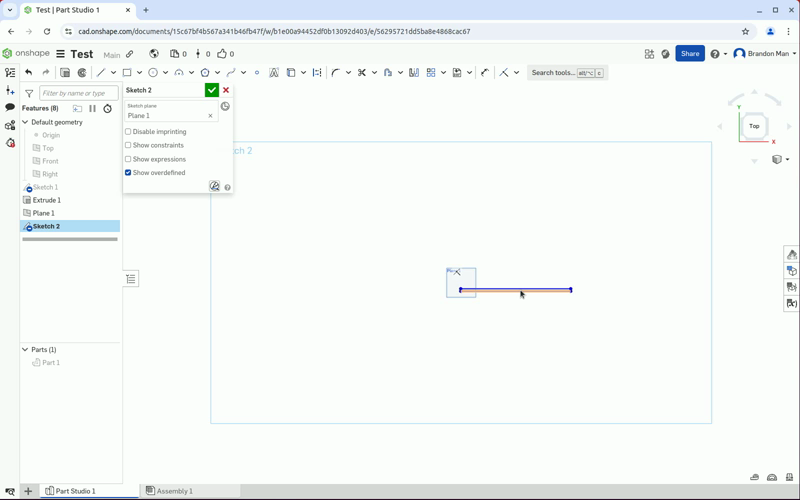
scroll(6)
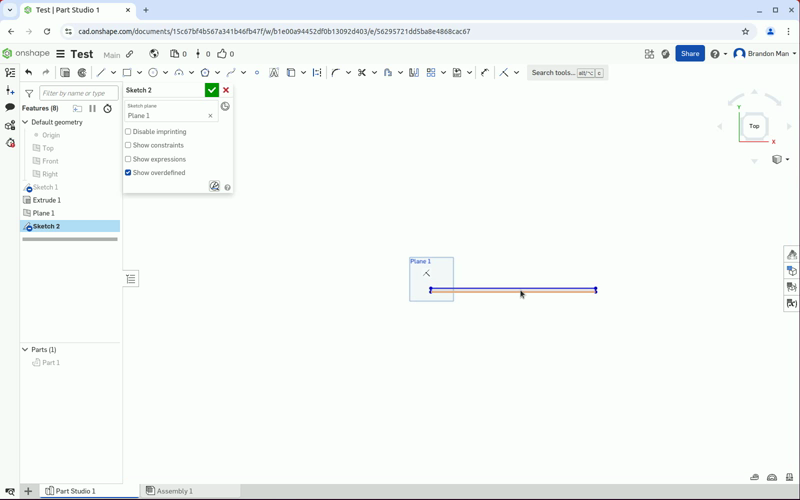
scroll(6)
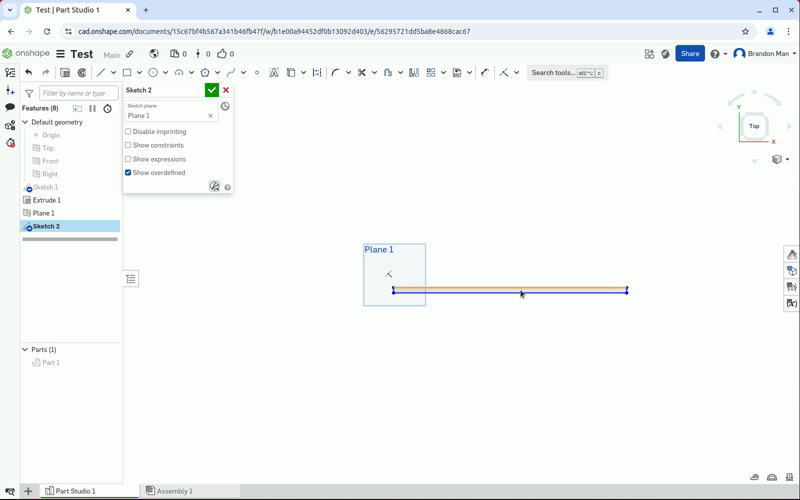
scroll(6)
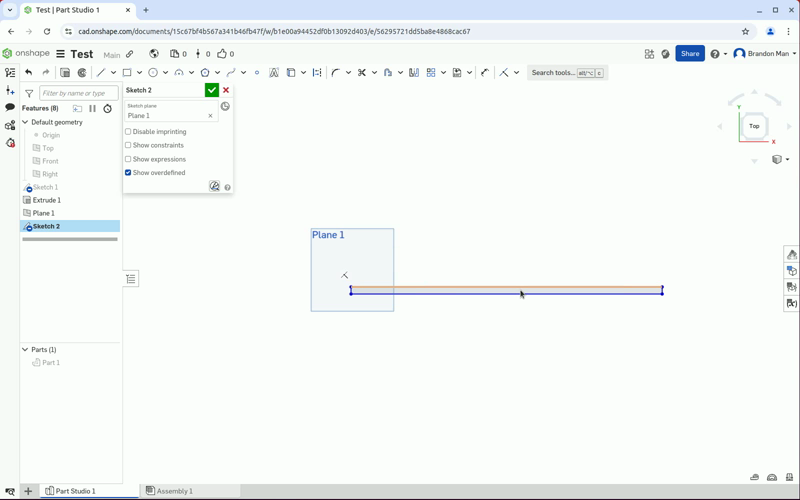
scroll(6)
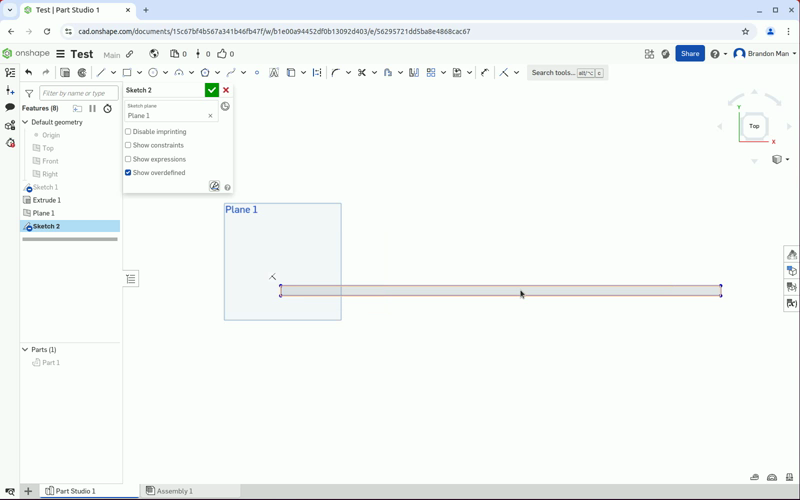
scroll(6)
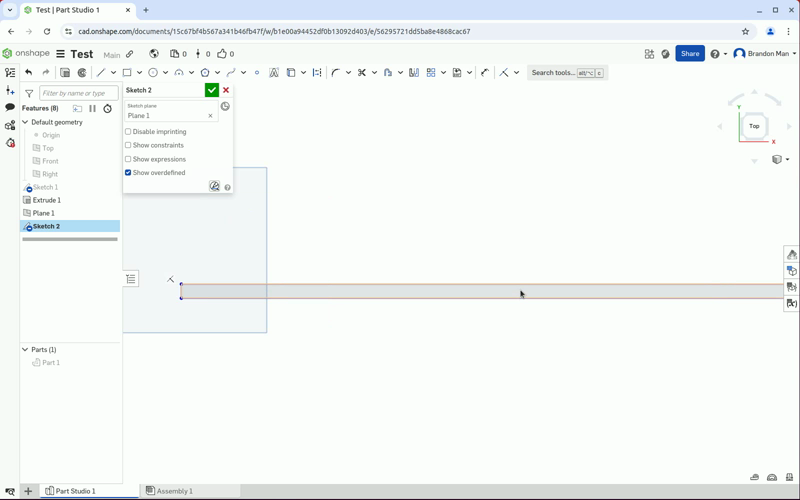
scroll(6)
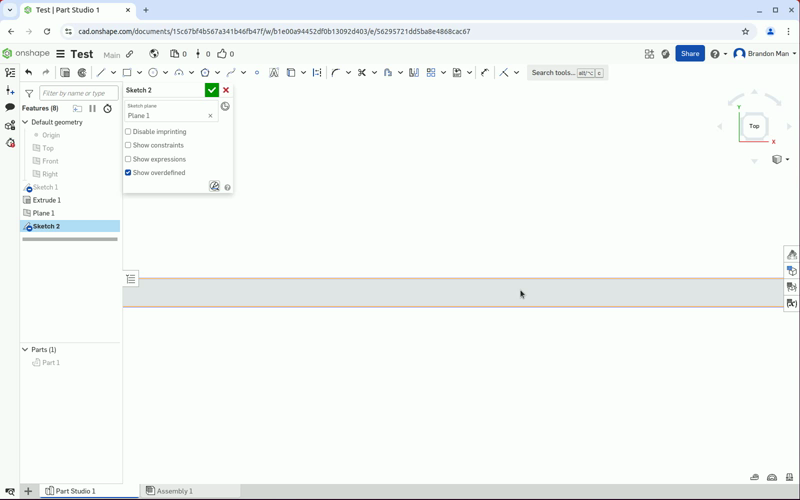
click(520, 289)
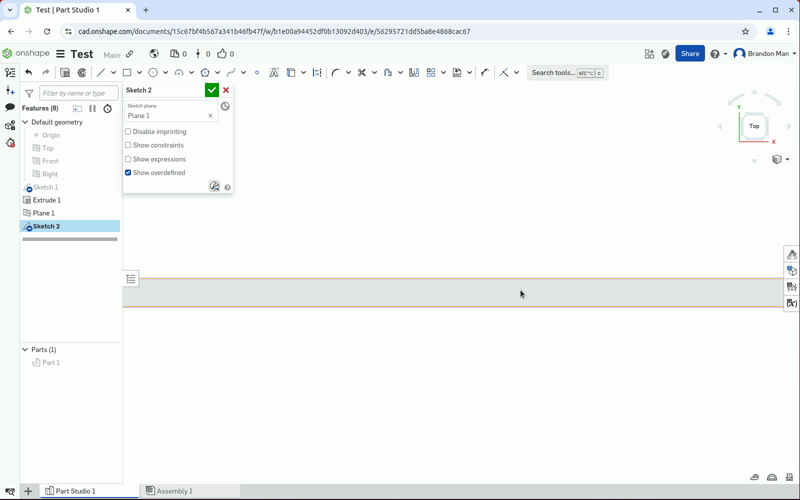
scroll(-6)
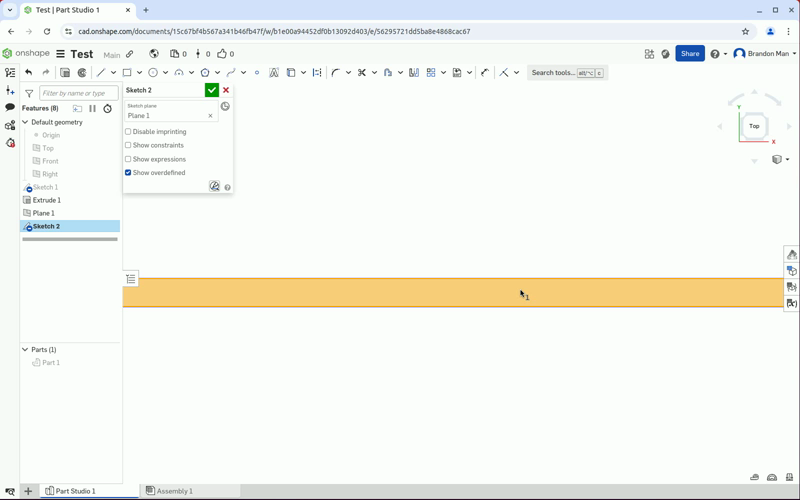
scroll(-6)
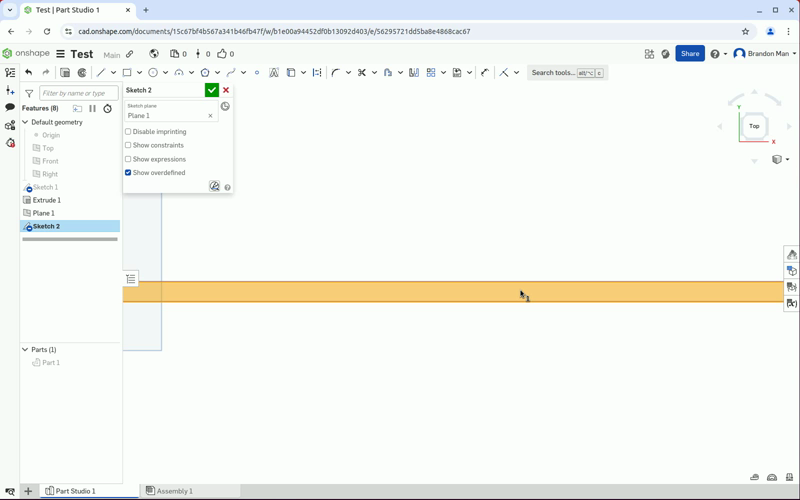
scroll(-6)
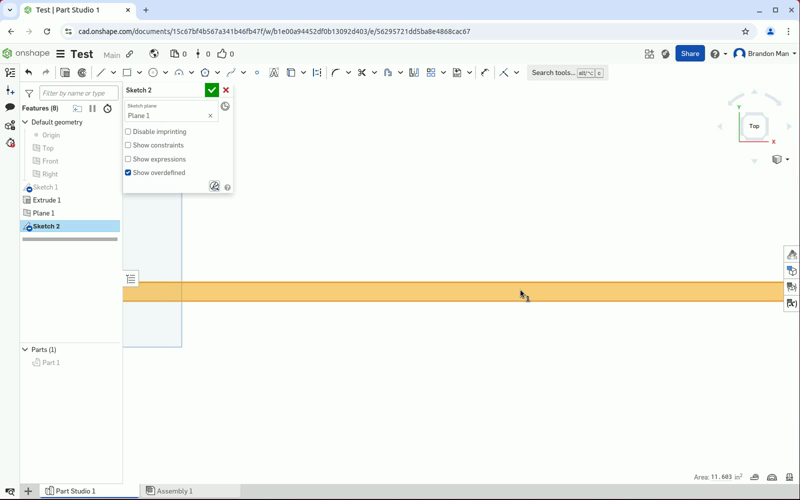
scroll(-6)
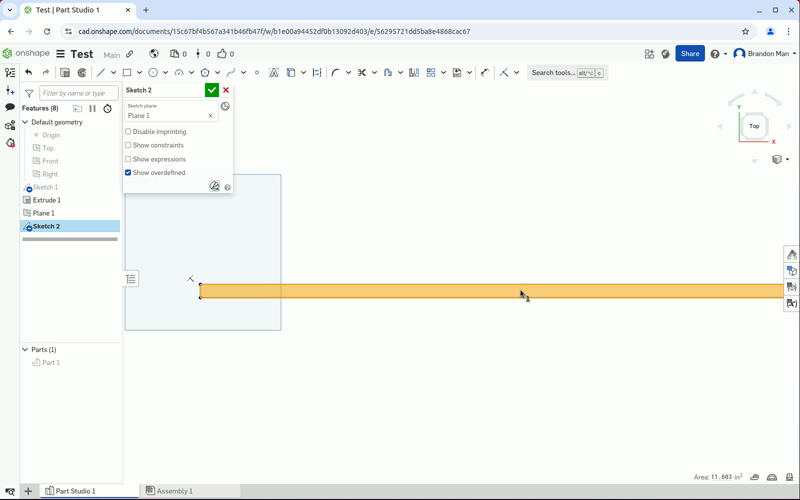
scroll(-6)
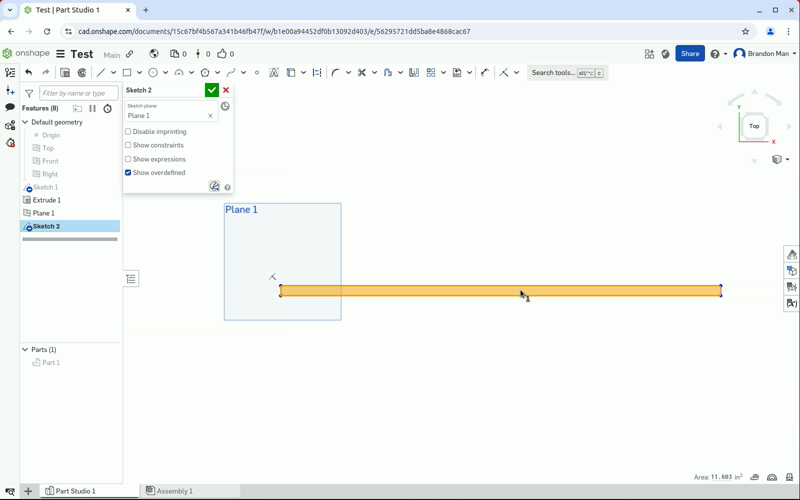
scroll(-6)
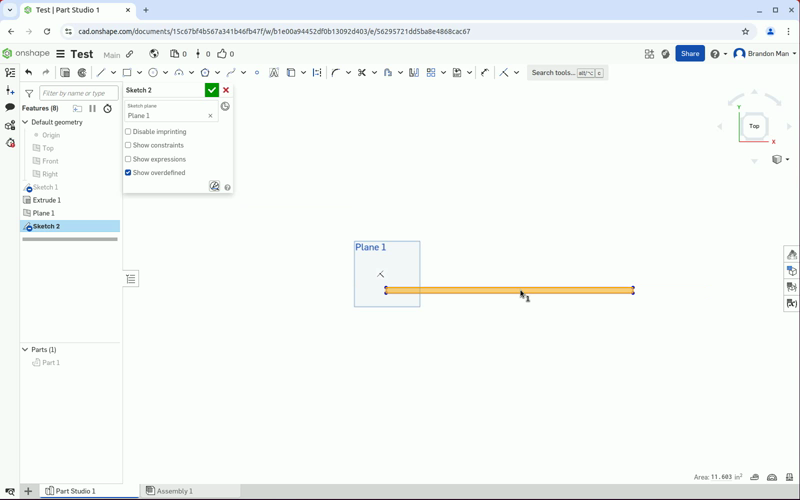
scroll(-6)
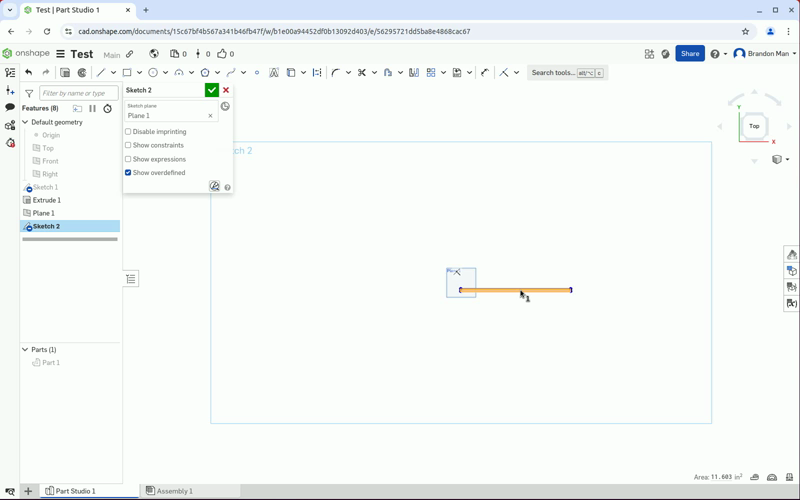
mouse_move(73, 352)
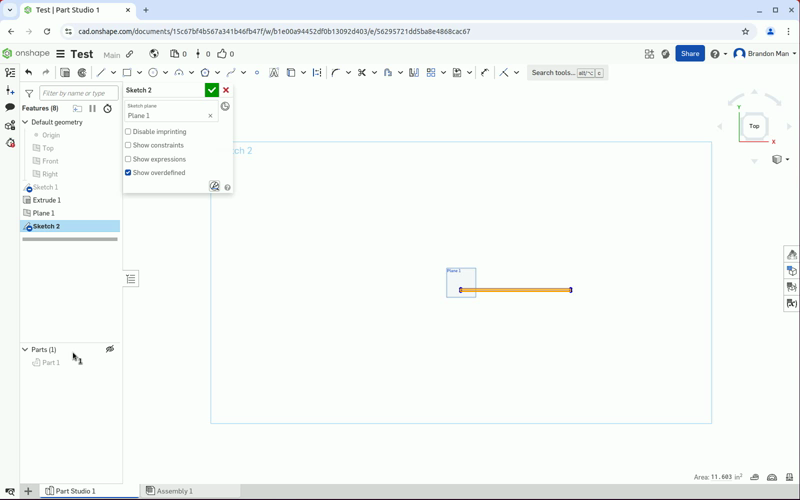
key(shift+y)
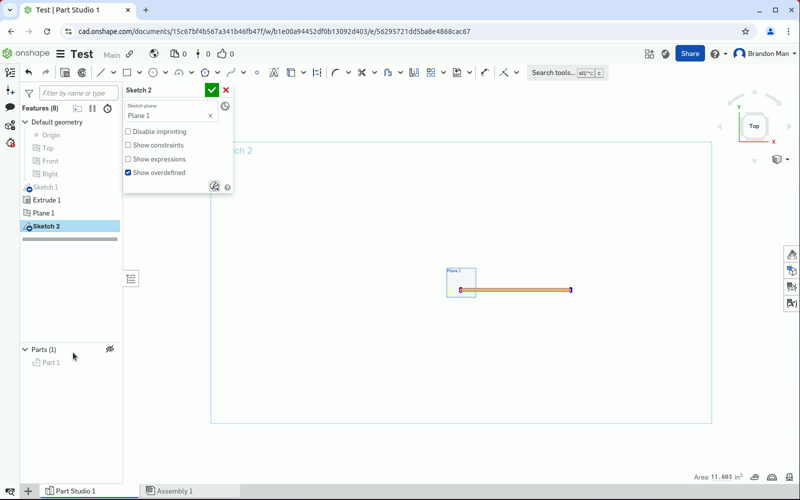
key(shift+e)
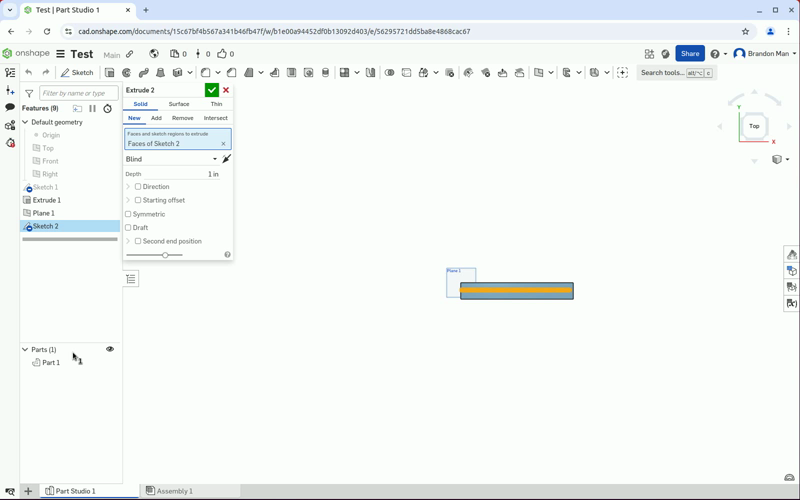
mouse_move(143, 106)
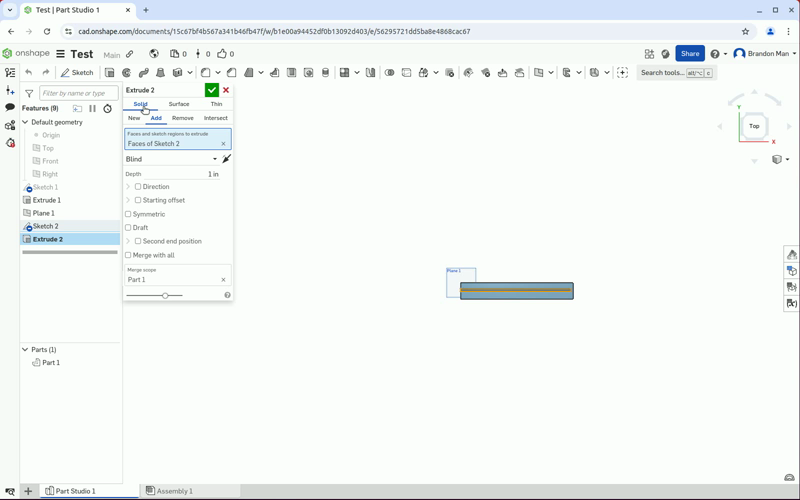
click(143, 106)
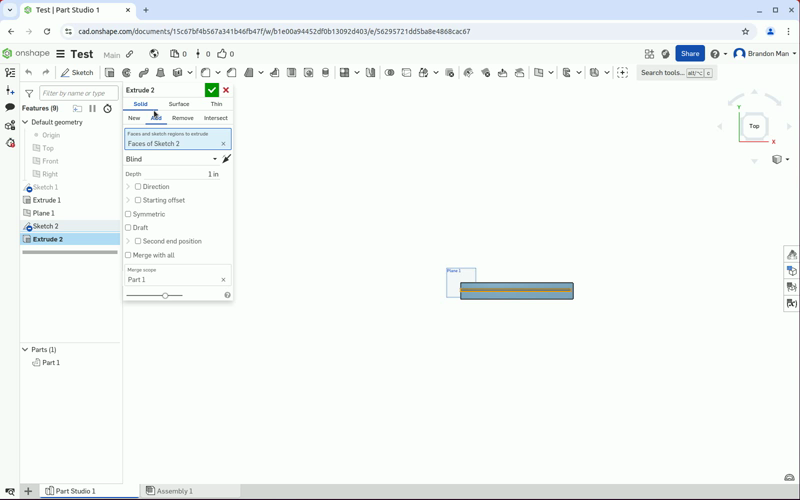
mouse_move(186, 120)
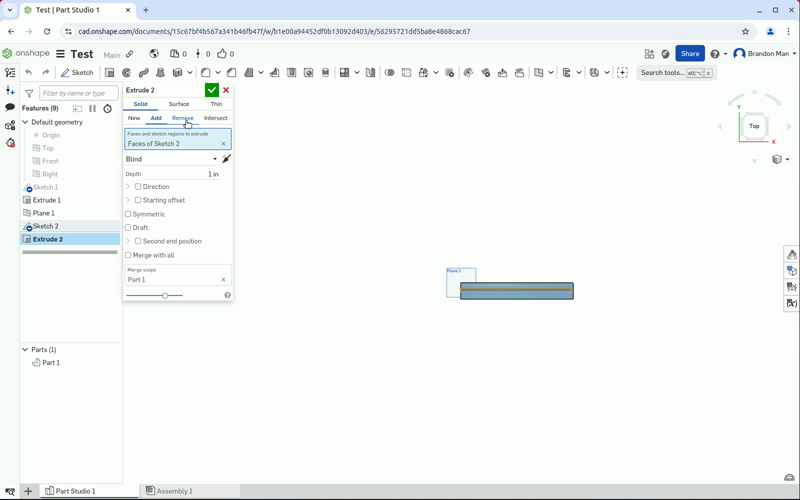
click(186, 120)
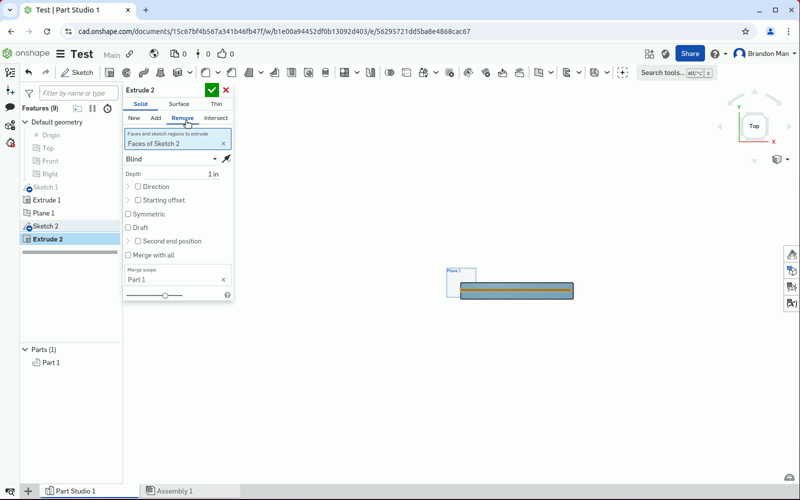
key(tab, 4)
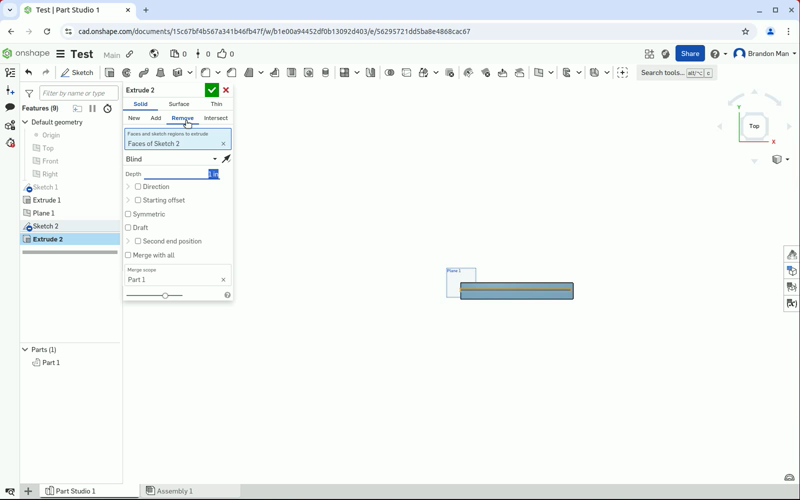
text(1.204)
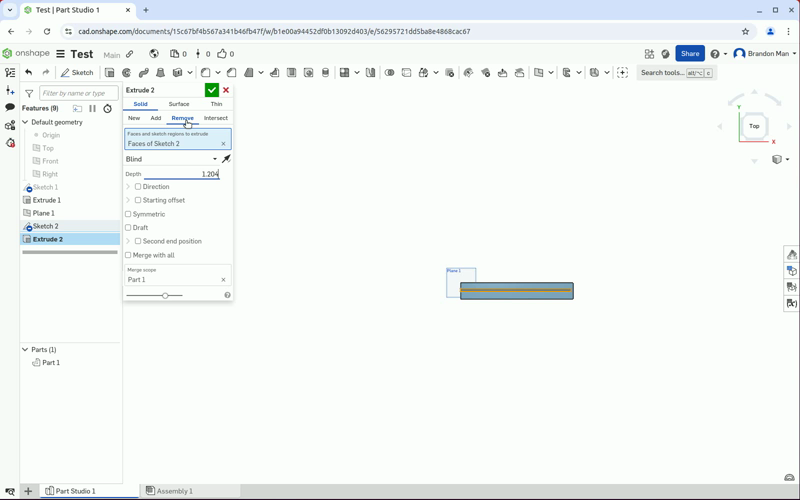
key(tab, 6)
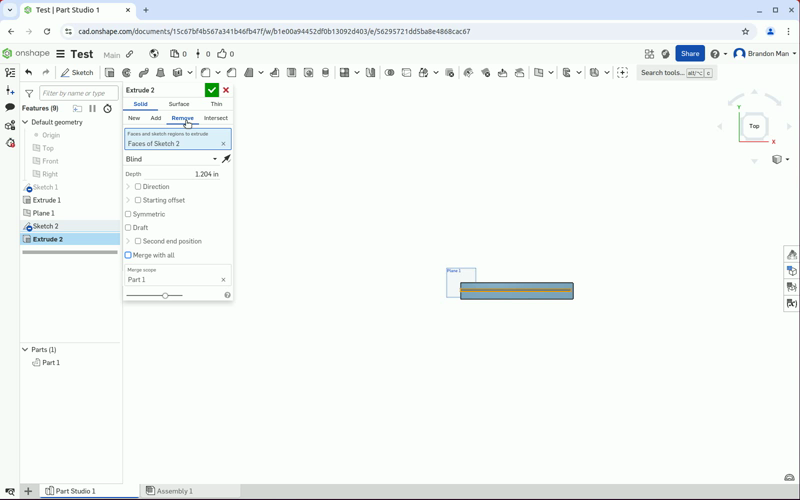
key(space)
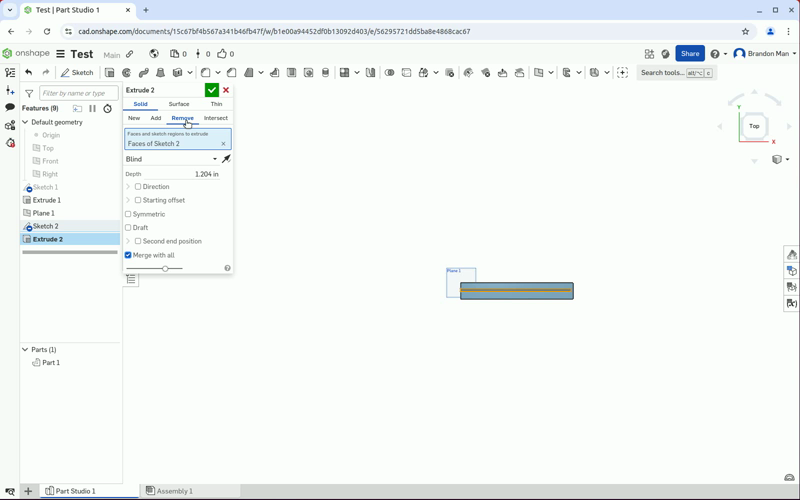
key(enter)
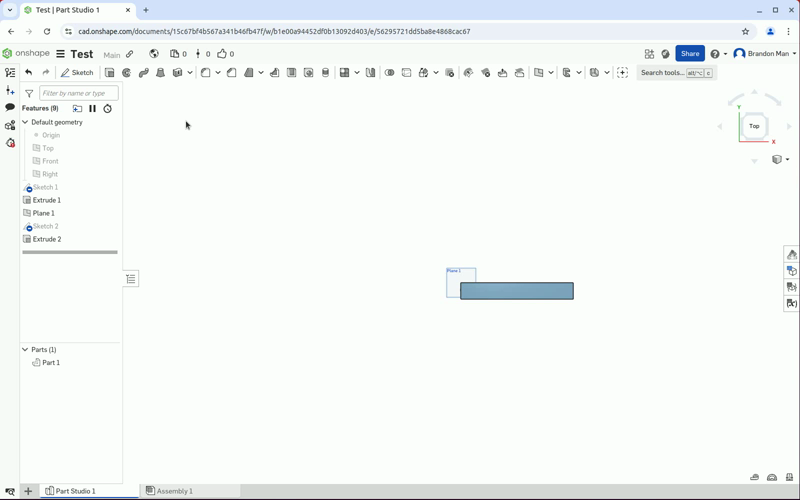
key(shift+h)
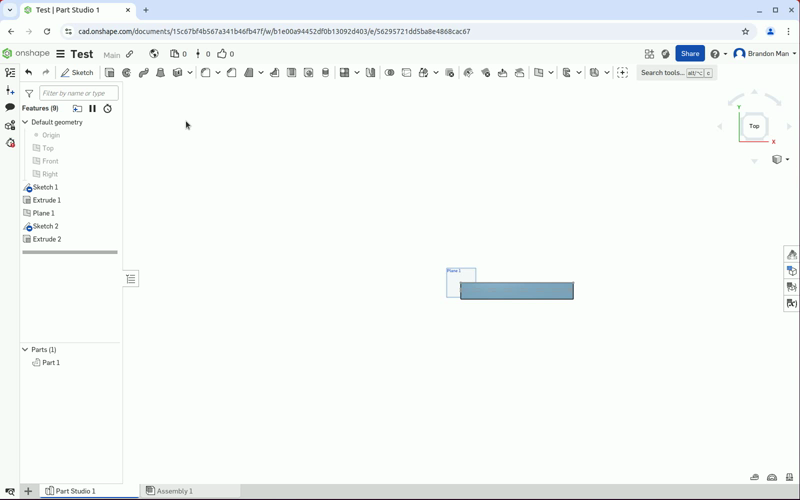
key(shift+h)
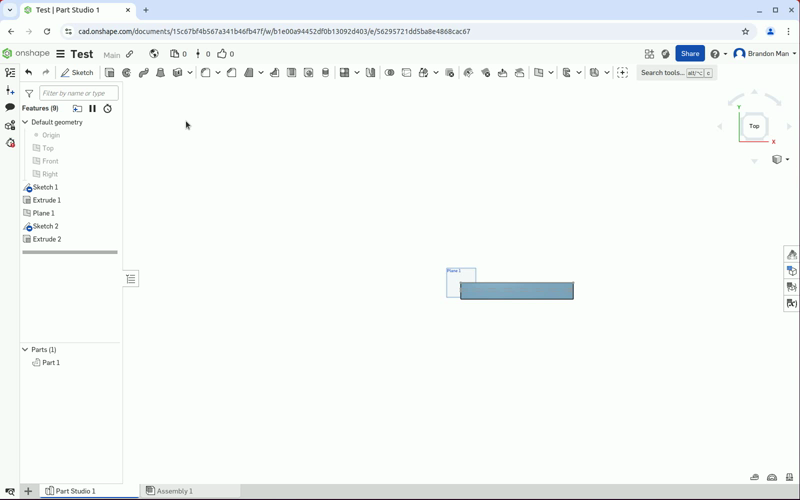
key(shift+7)
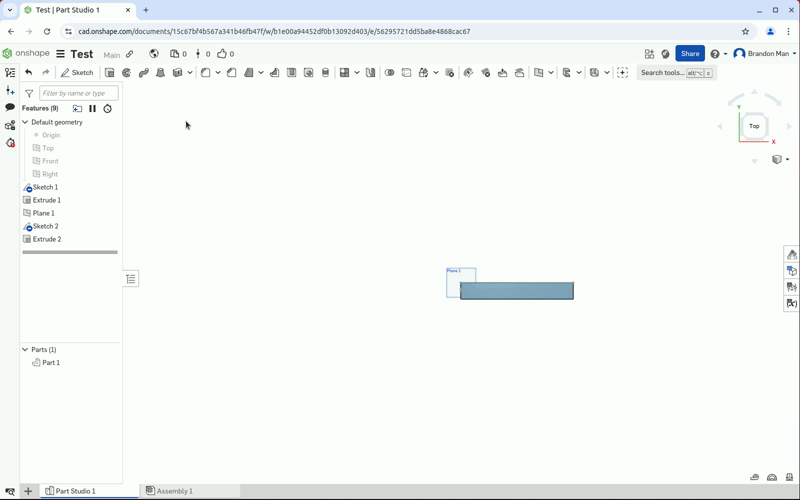
key(up, 3)
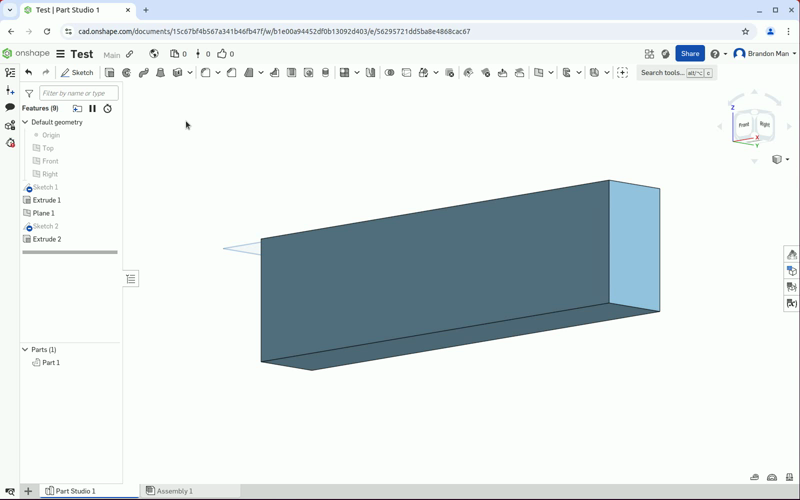
key(left, 3)
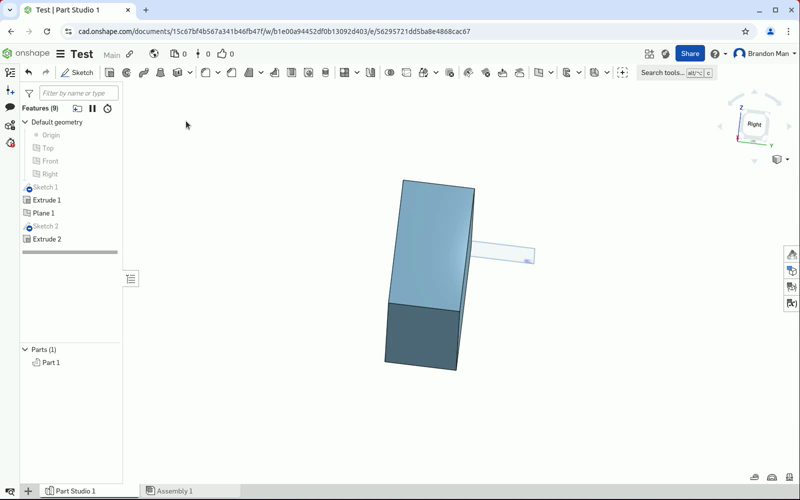
key(right, 3)
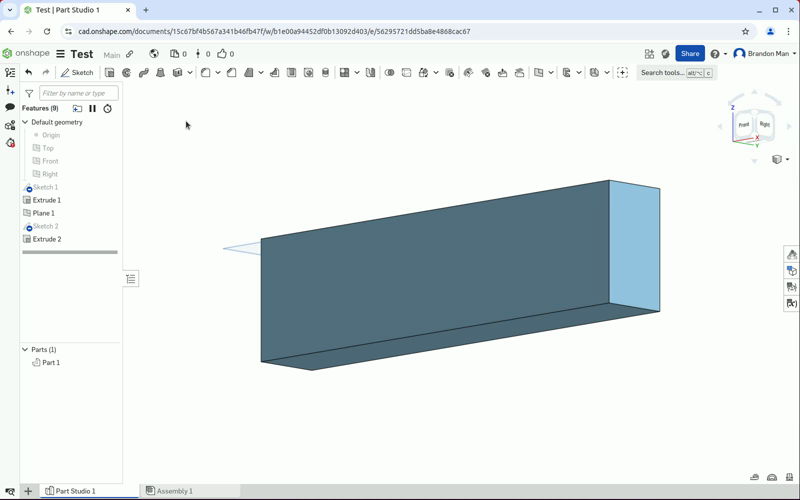
key(down, 3)
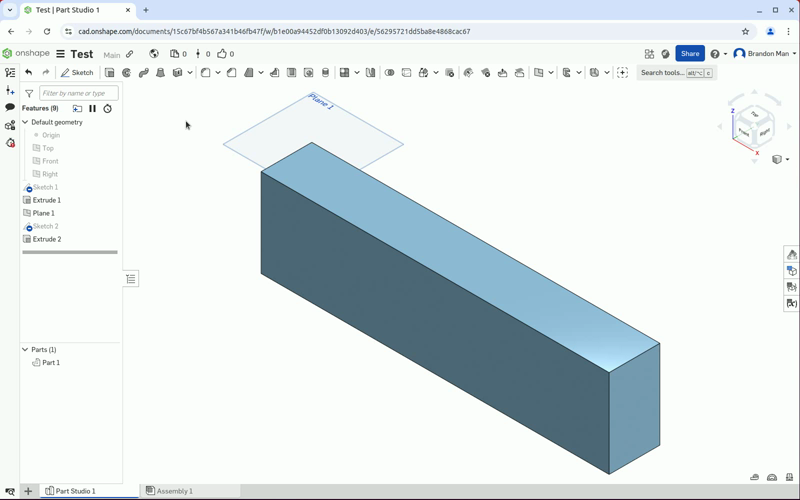
mouse_move(73, 189)
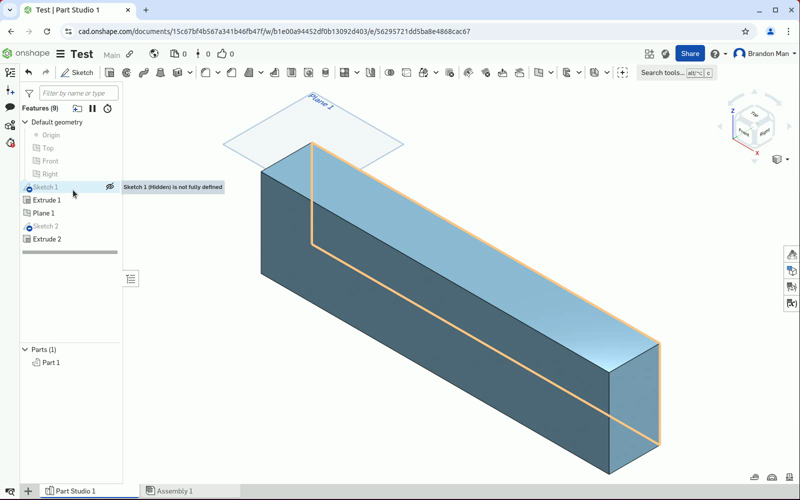
click(73, 189)